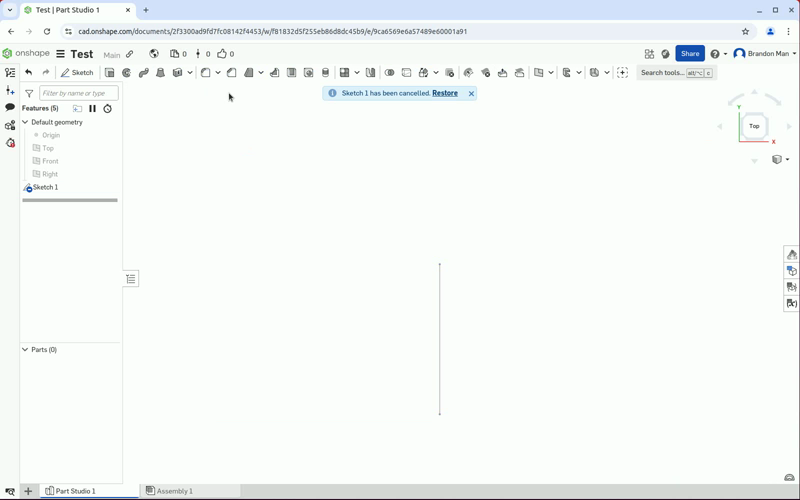
key(shift+h)
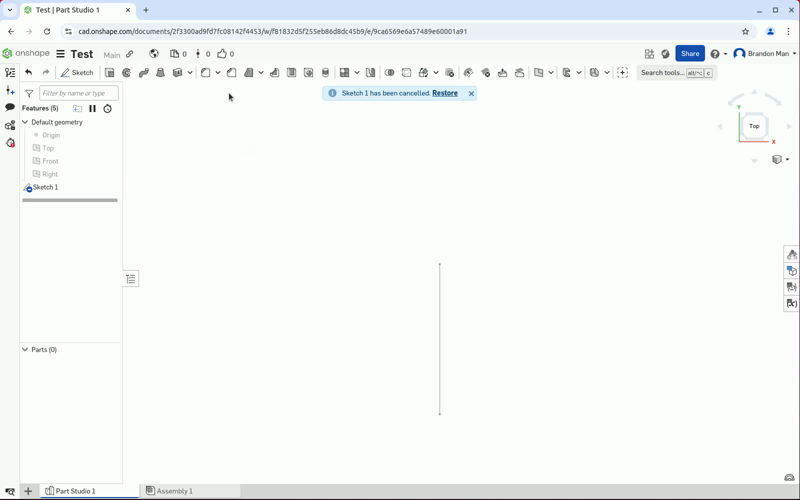
key(shift+s)
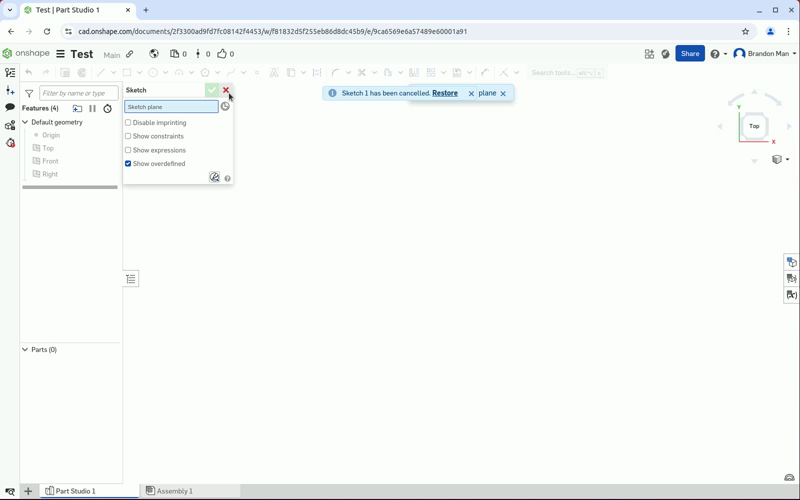
mouse_move(73, 150)
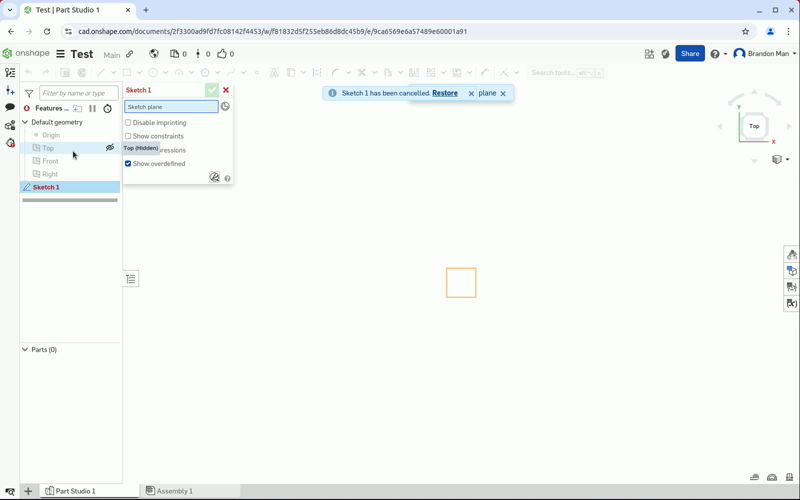
click(73, 150)
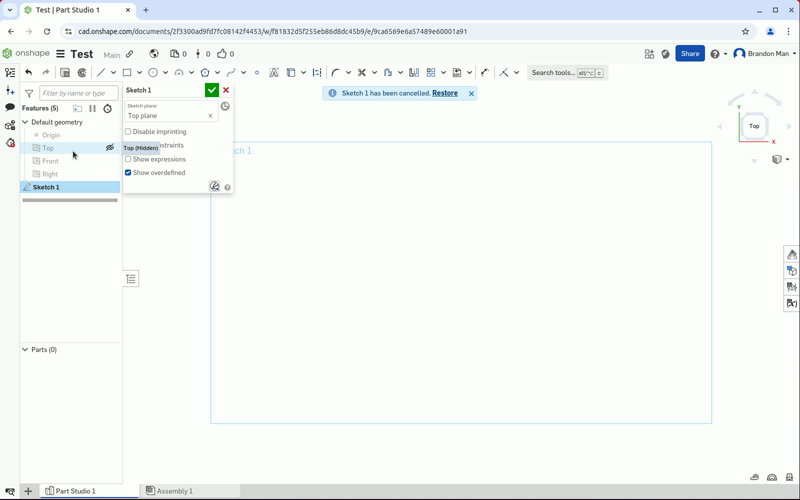
mouse_move(73, 352)
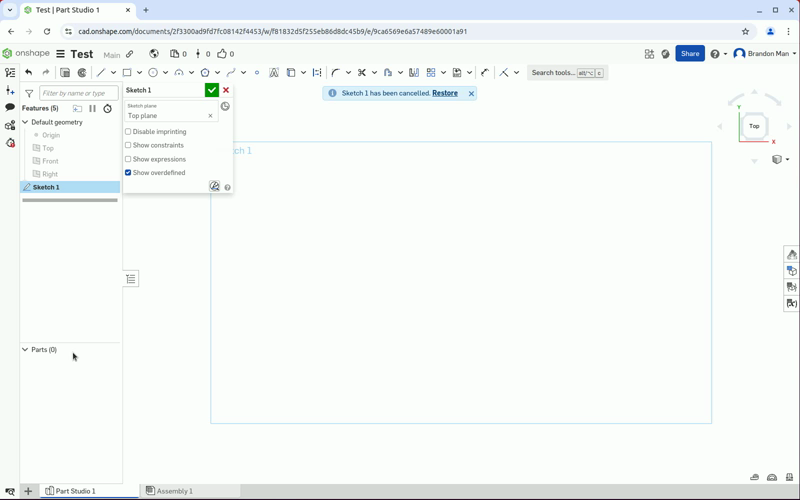
key(y)
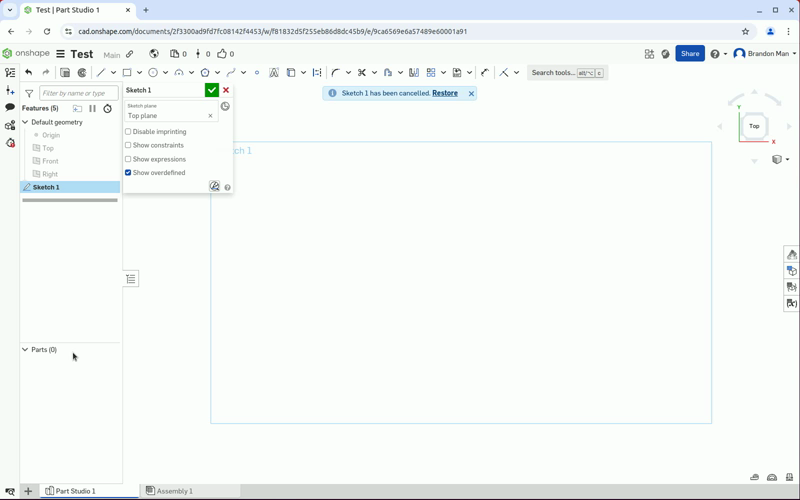
key(l)
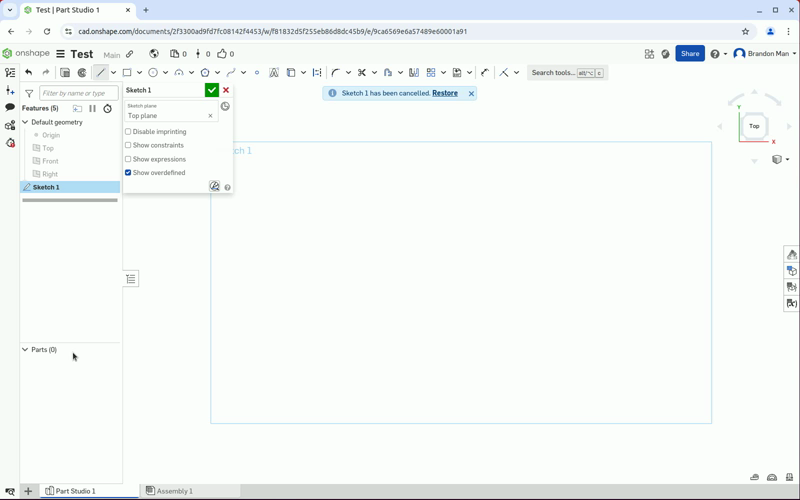
key_down(shift)
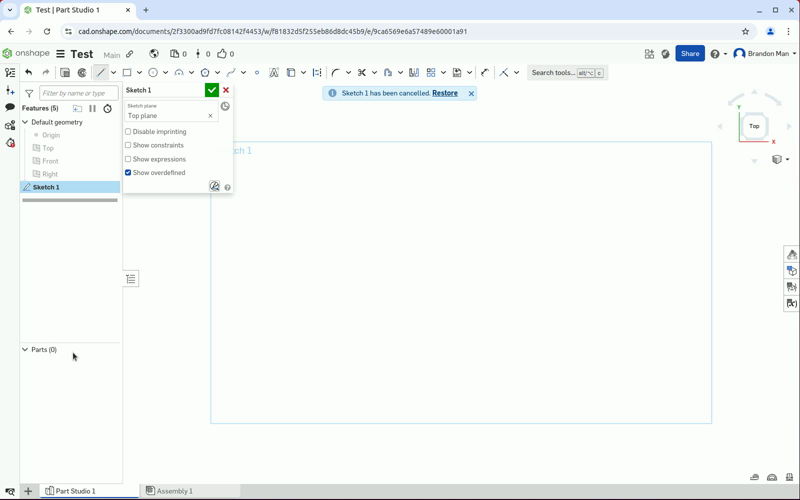
mouse_move(460, 282)
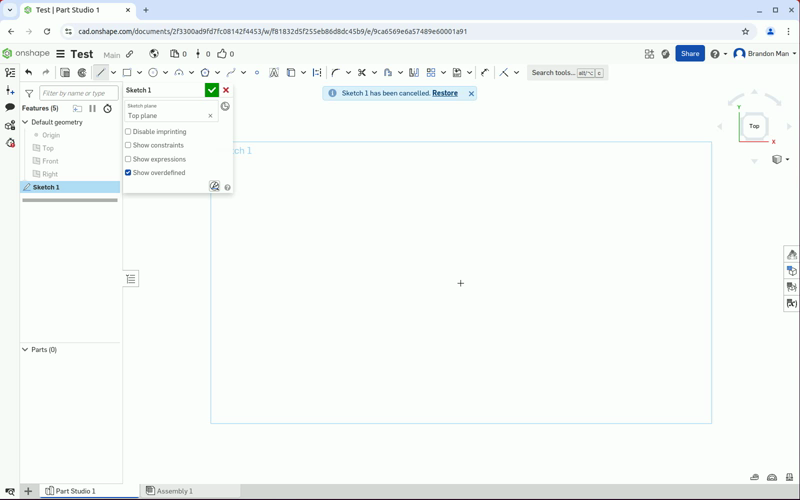
click(460, 282)
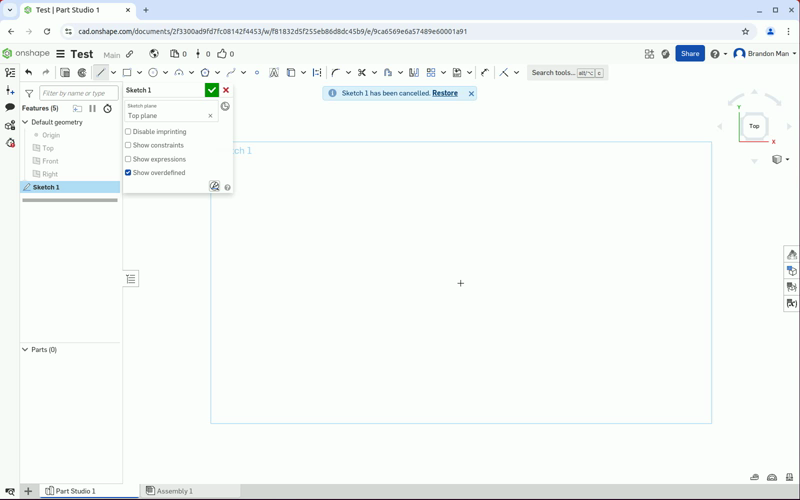
key_up(shift)
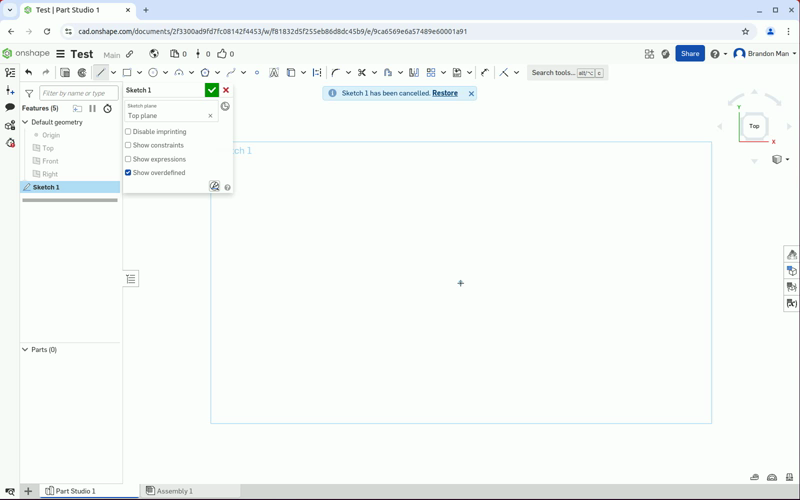
key_down(shift)
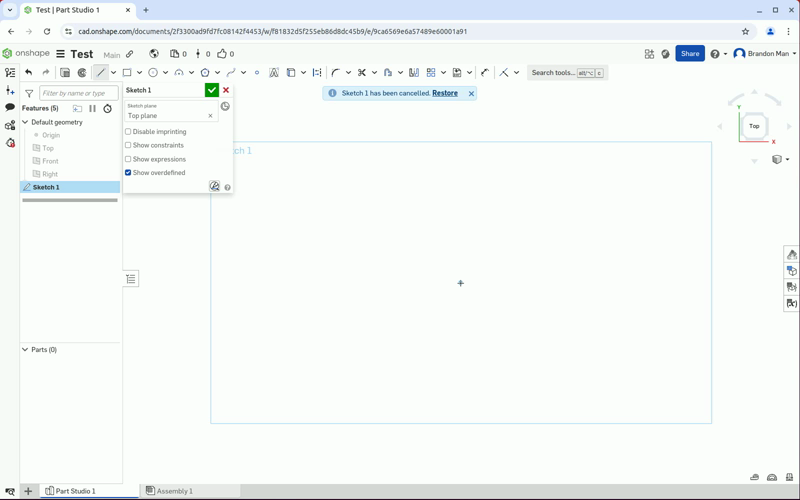
mouse_move(490, 282)
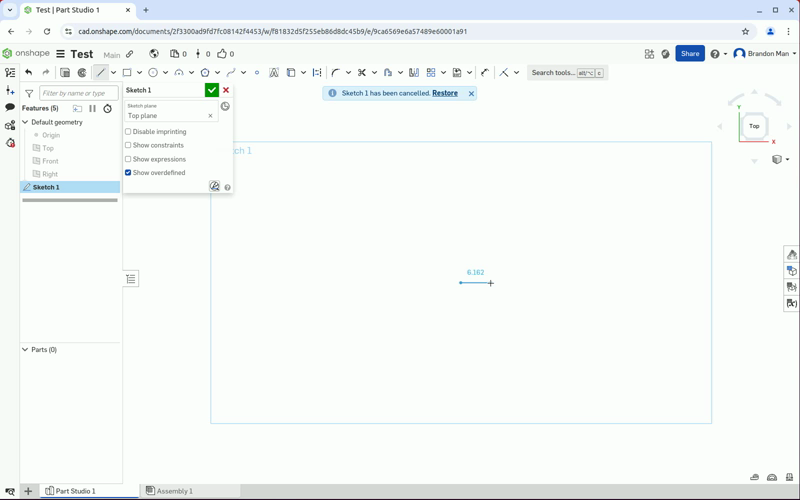
mouse_move(509, 282)
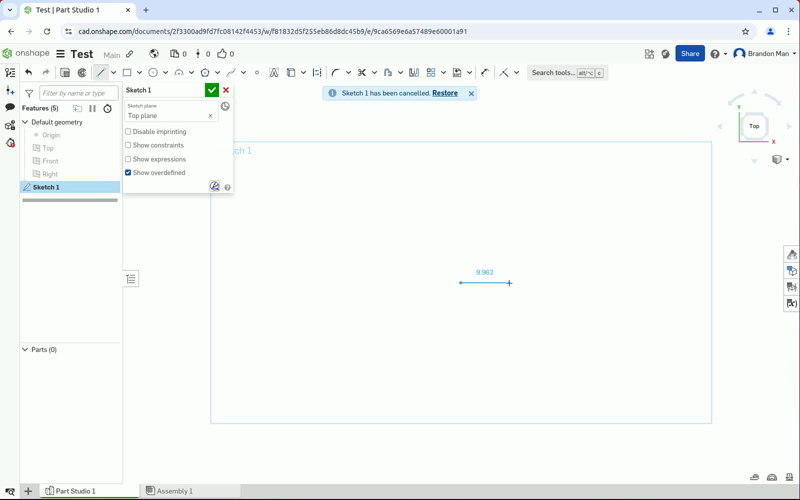
click(509, 282)
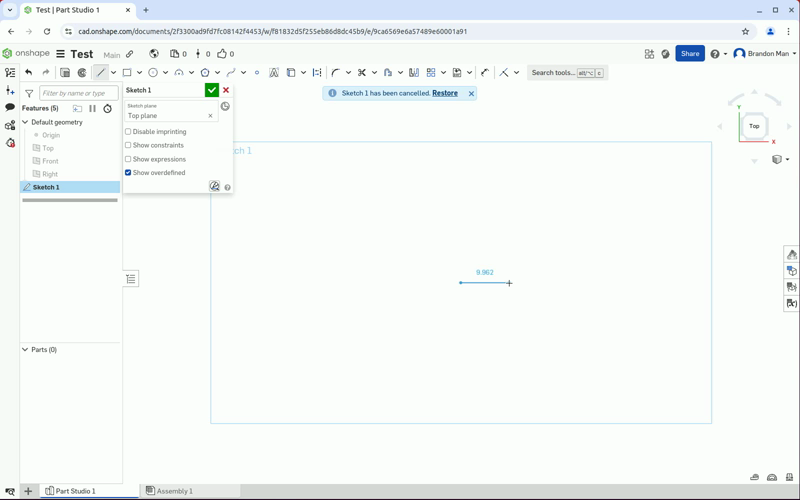
key_up(shift)
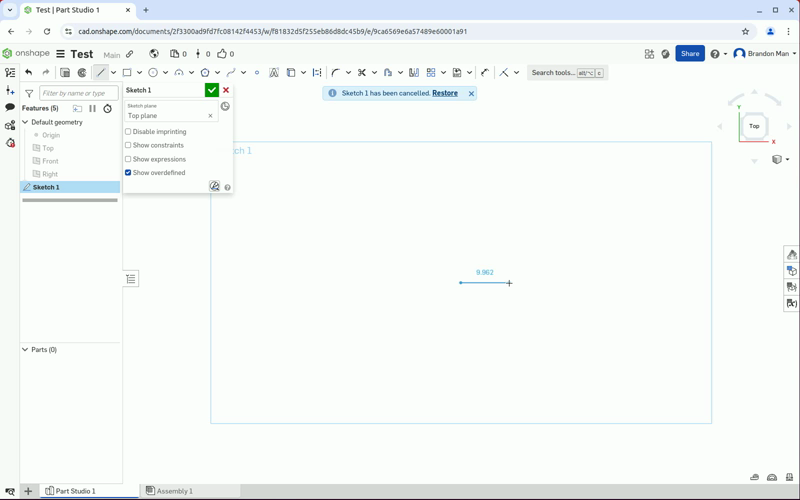
key_down(shift)
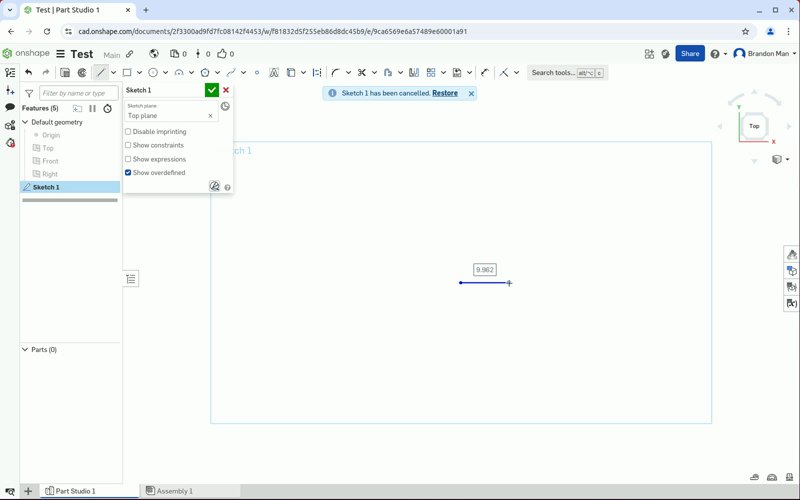
mouse_move(539, 282)
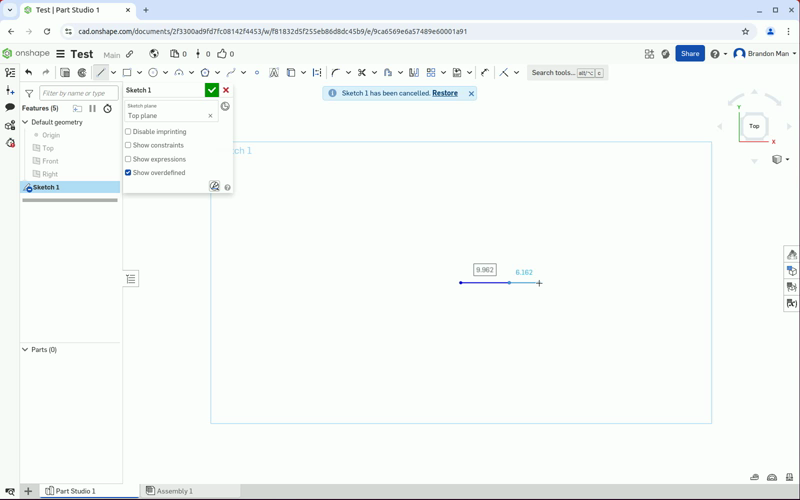
mouse_move(509, 234)
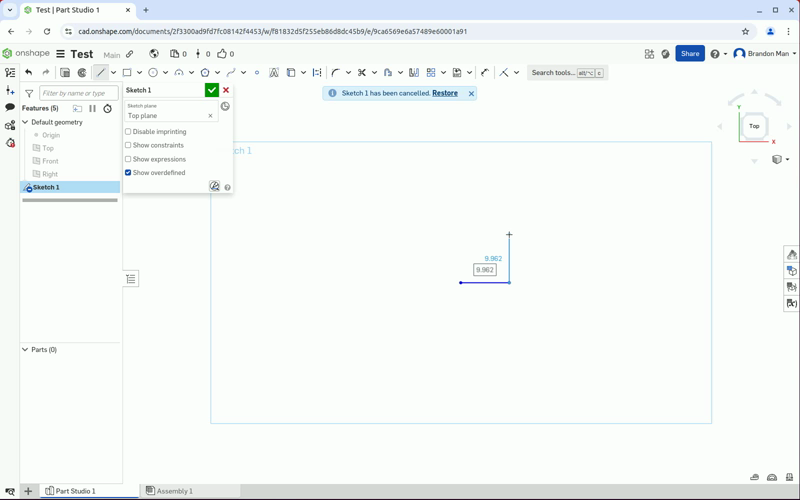
click(509, 234)
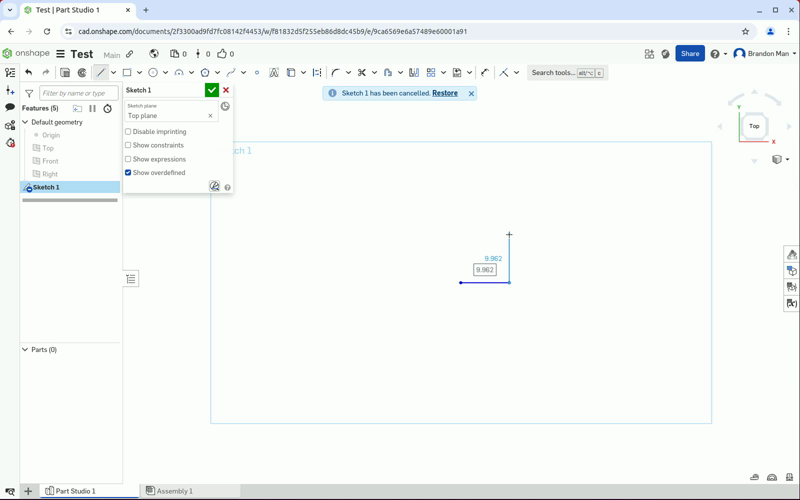
key_up(shift)
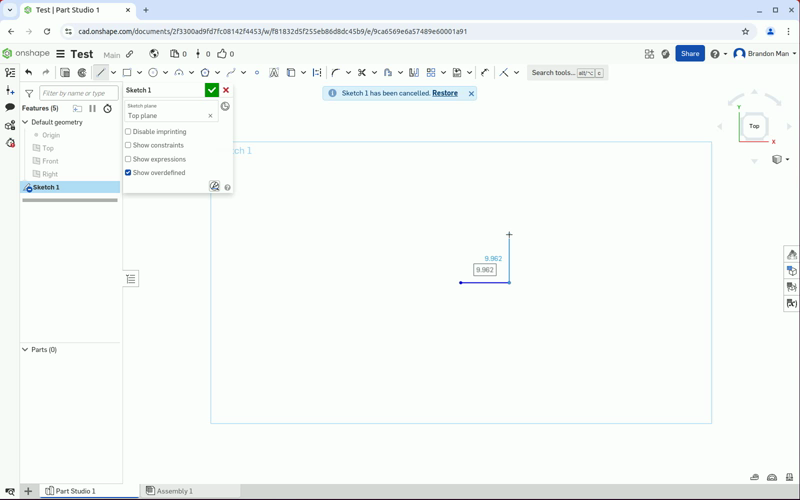
key_down(shift)
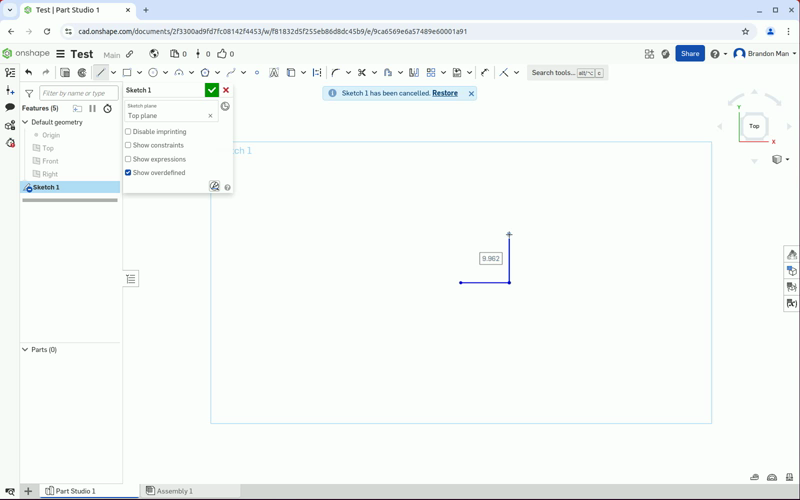
mouse_move(539, 234)
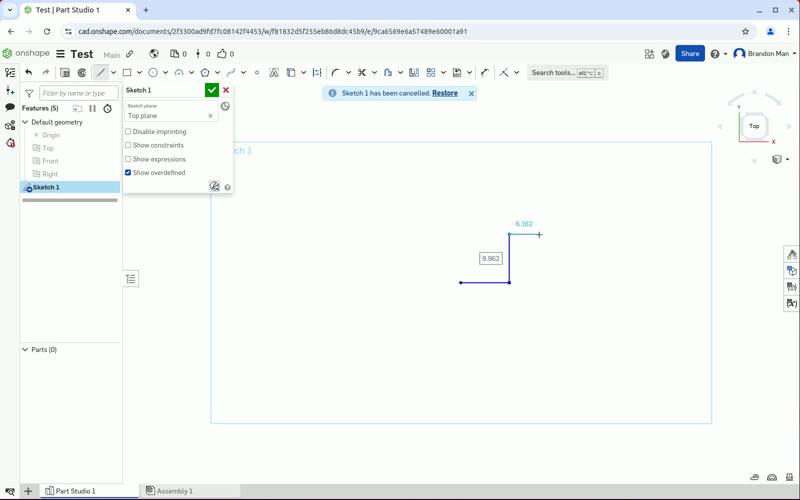
mouse_move(460, 234)
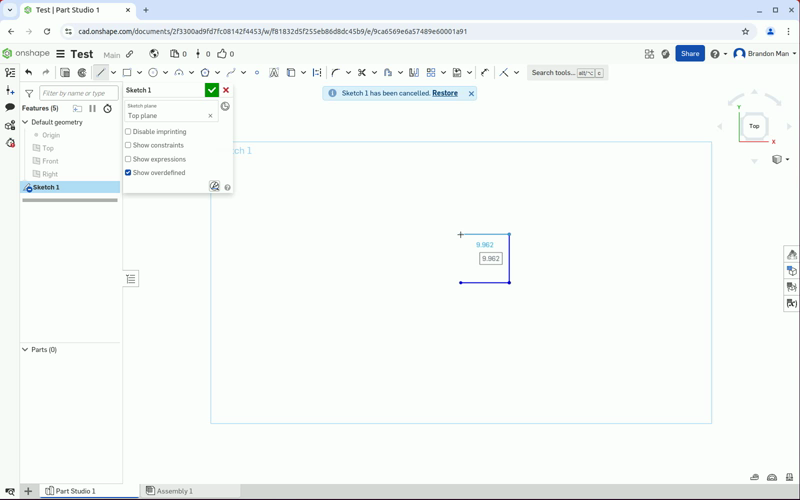
click(460, 234)
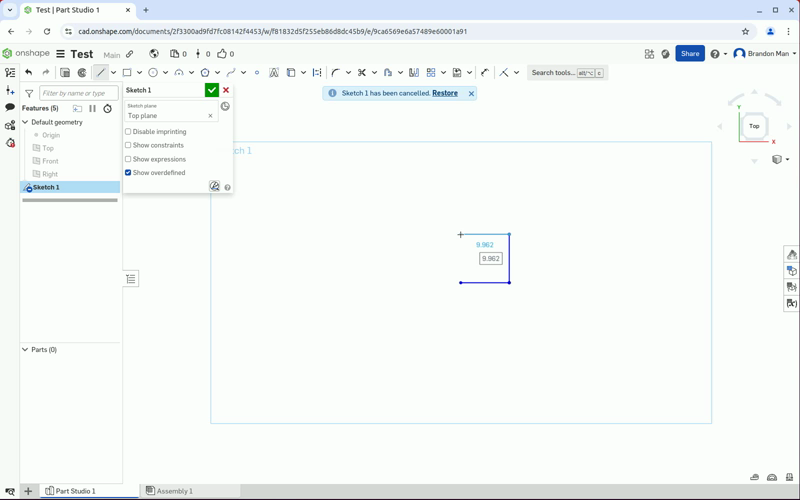
key_up(shift)
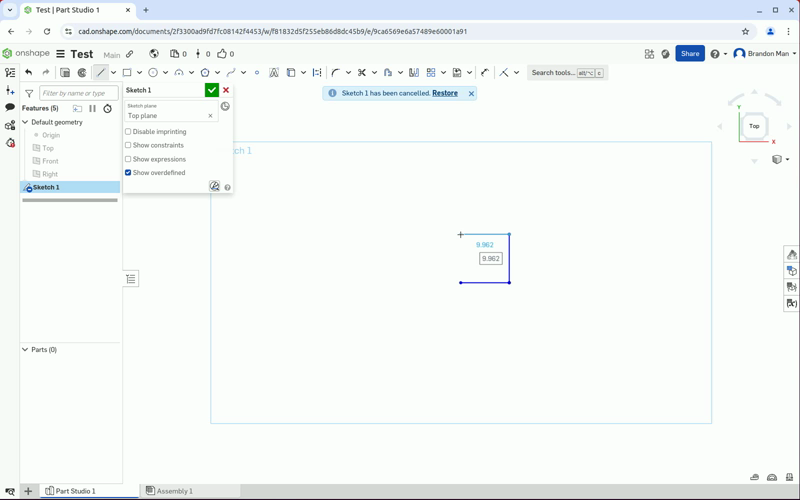
mouse_move(490, 234)
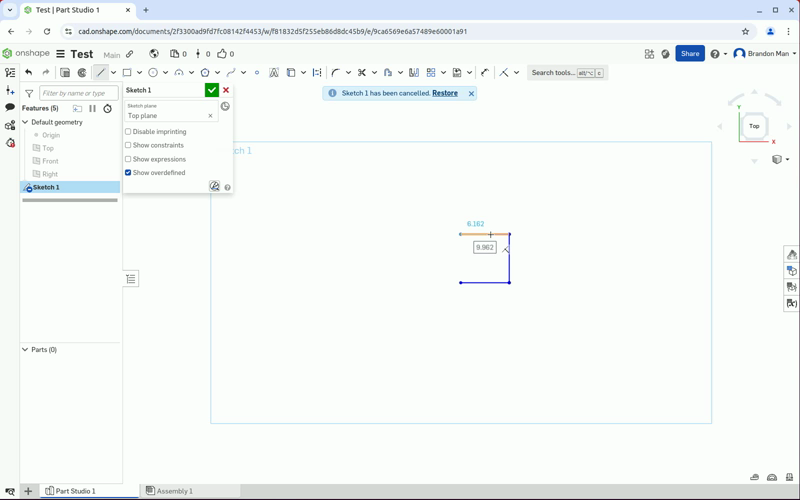
key_down(shift)
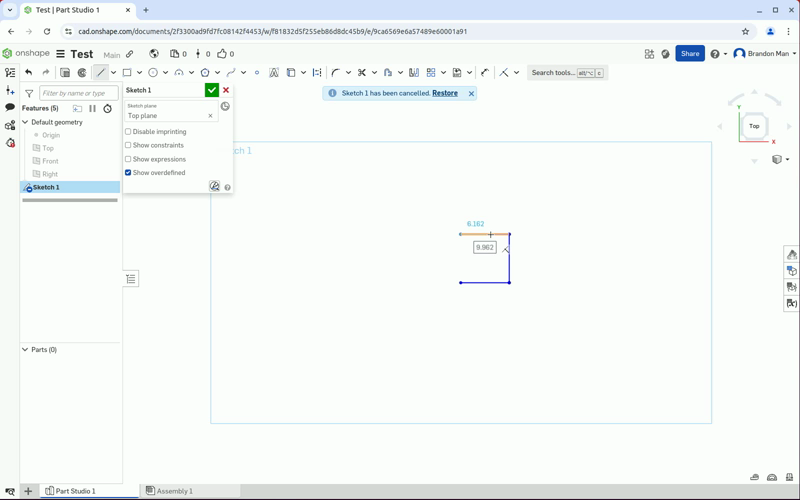
mouse_move(460, 282)
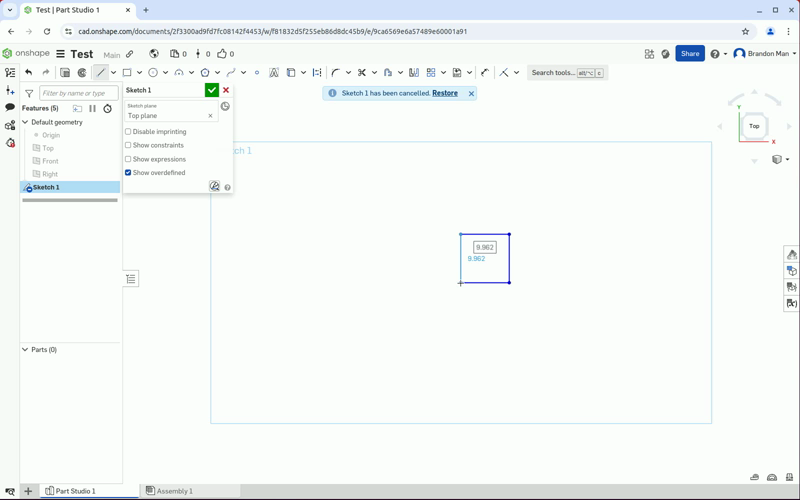
key_up(shift)
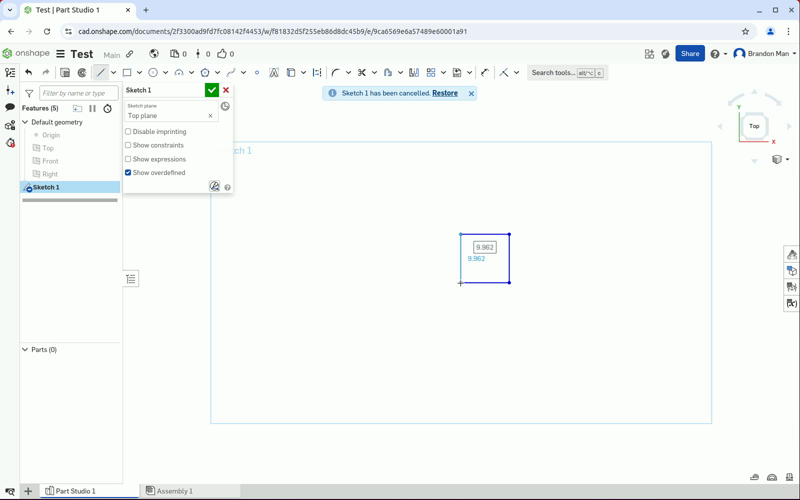
click(460, 282)
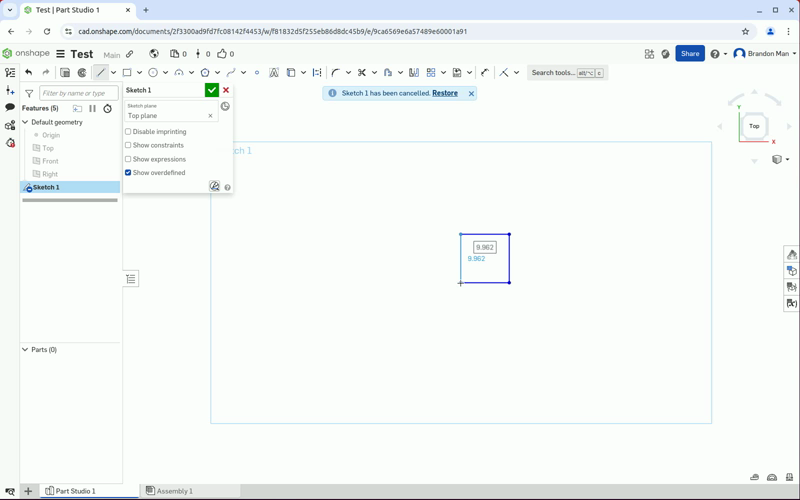
key(esc)
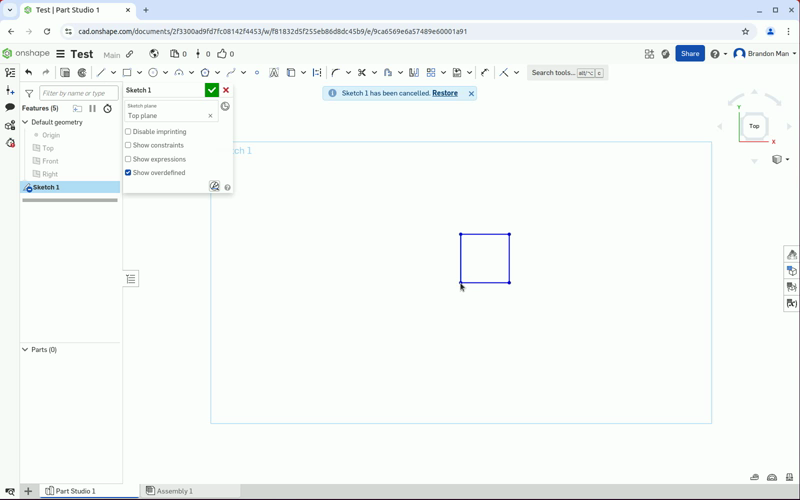
mouse_move(500, 271)
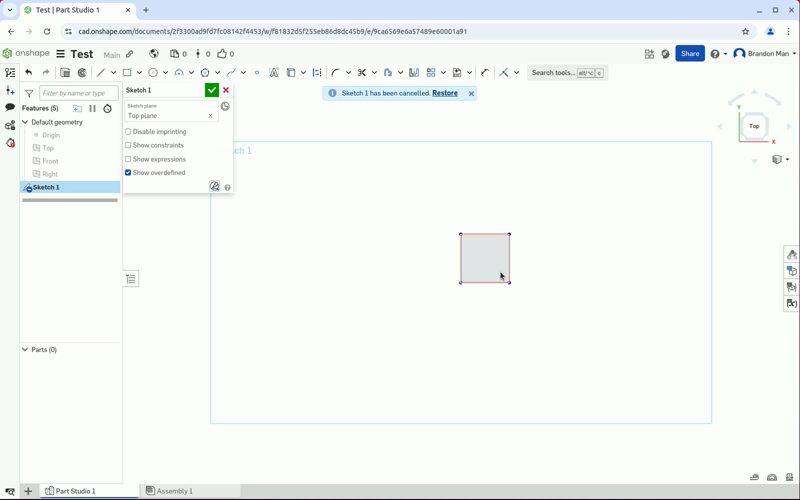
click(500, 271)
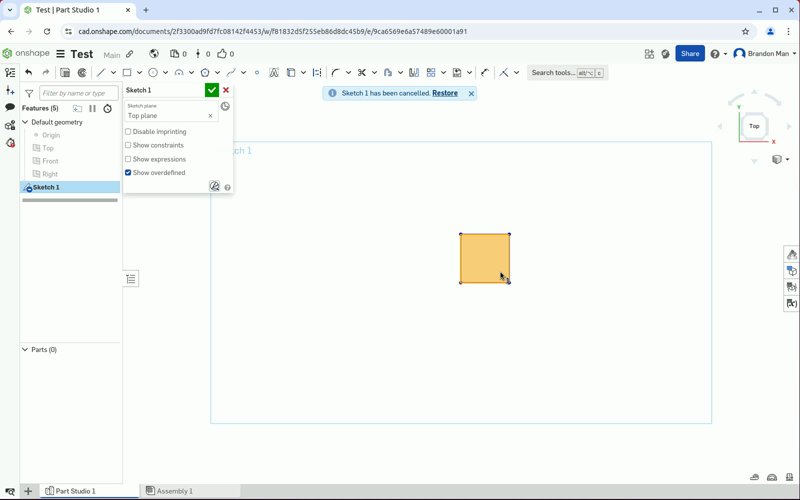
mouse_move(73, 352)
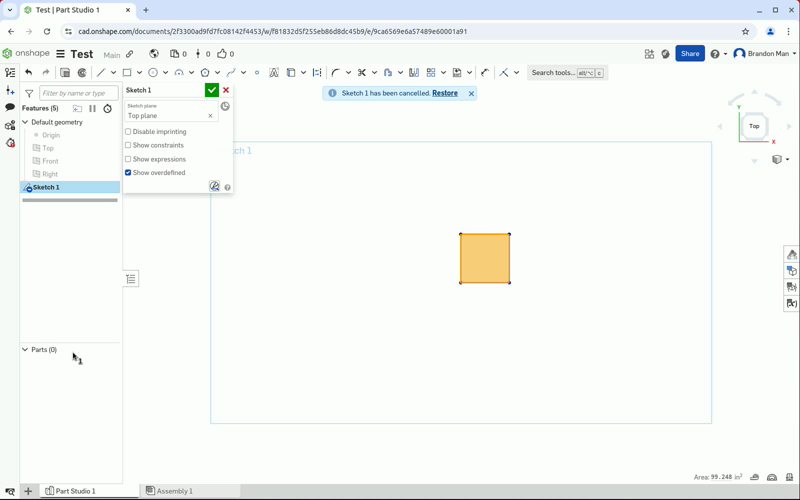
key(shift+y)
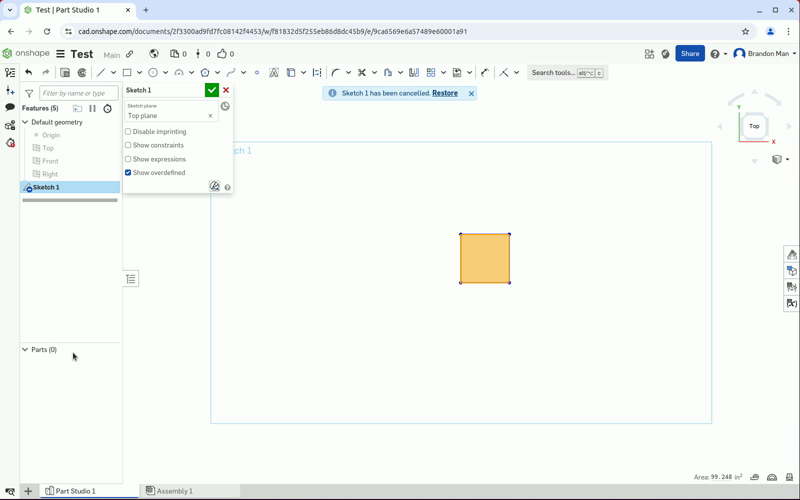
key(shift+e)
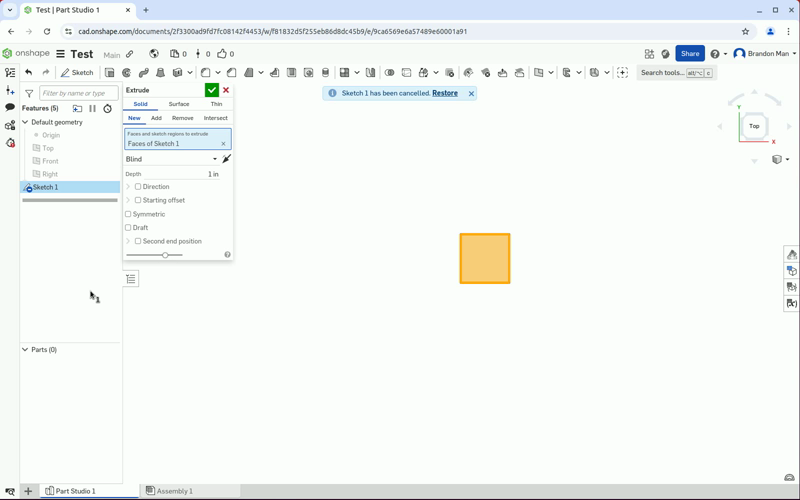
mouse_move(143, 106)
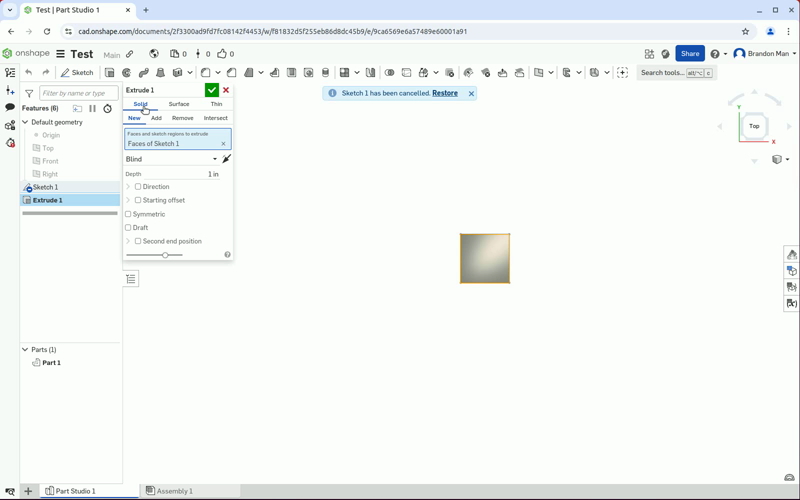
click(143, 106)
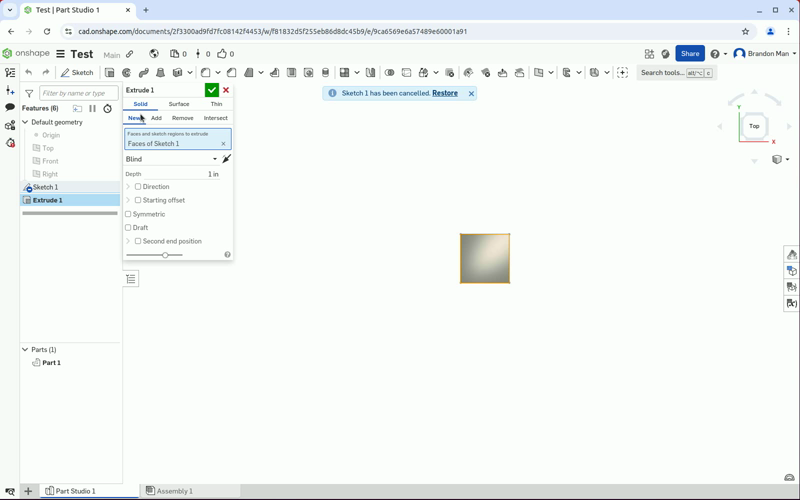
mouse_move(137, 120)
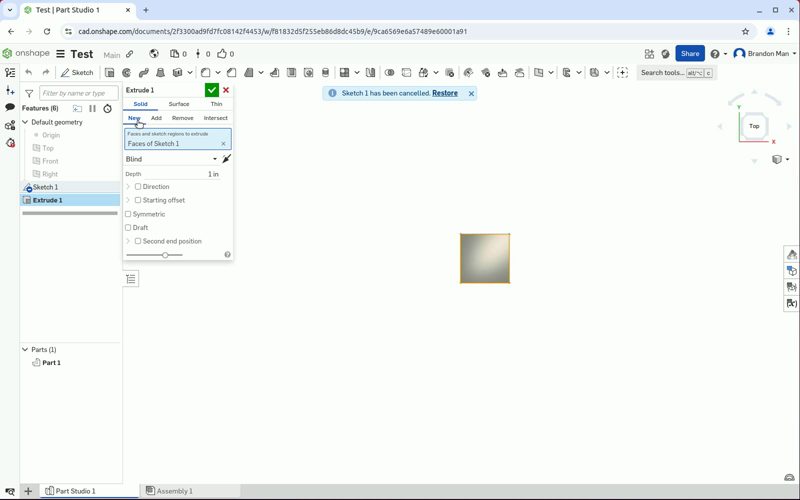
click(137, 120)
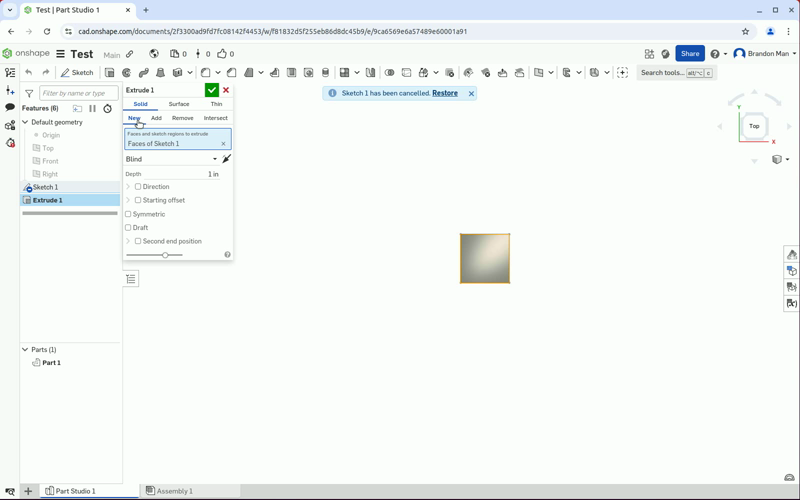
key(tab, 4)
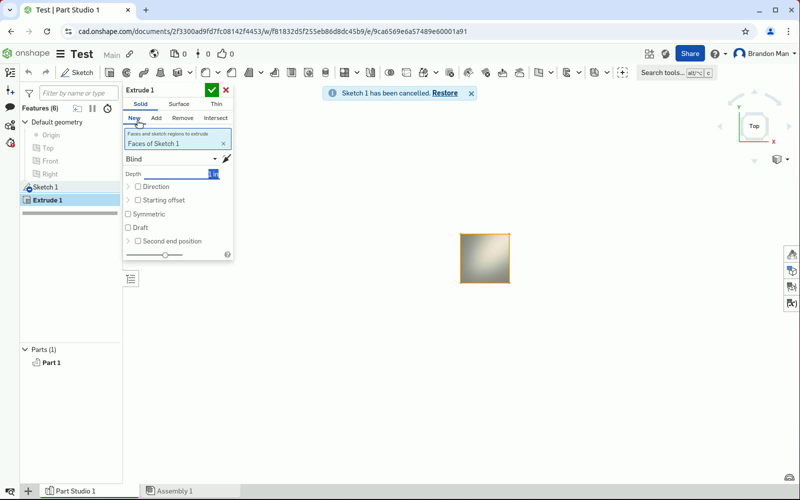
text(9.869)
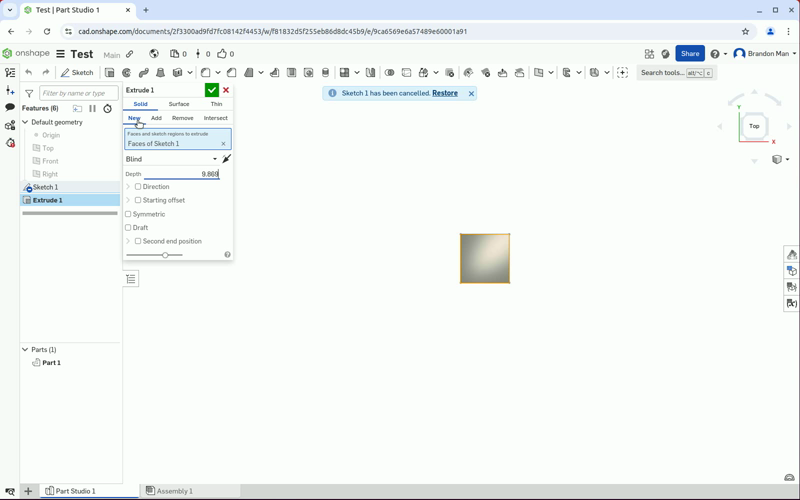
key(enter)
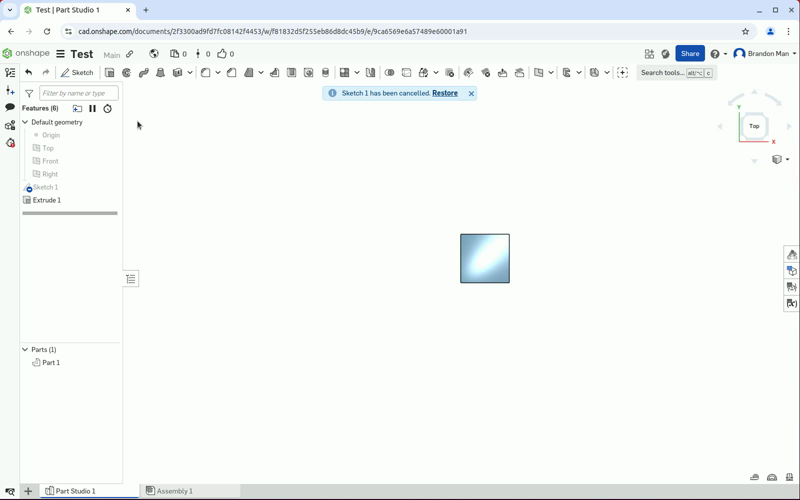
key(shift+h)
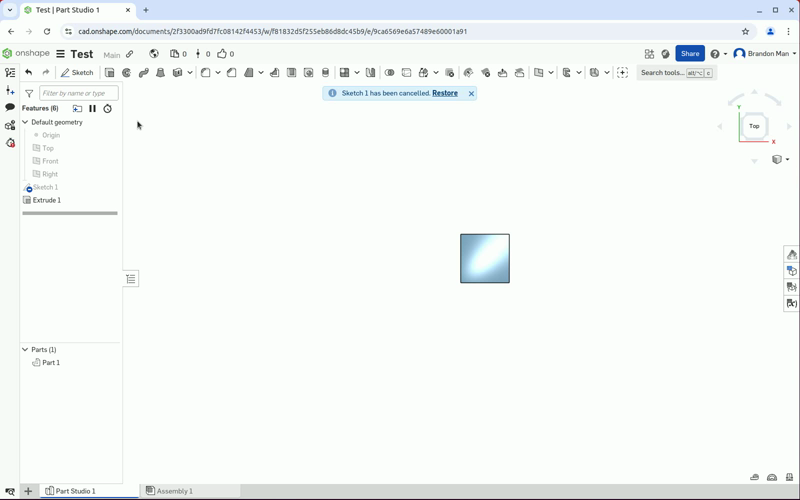
key(shift+h)
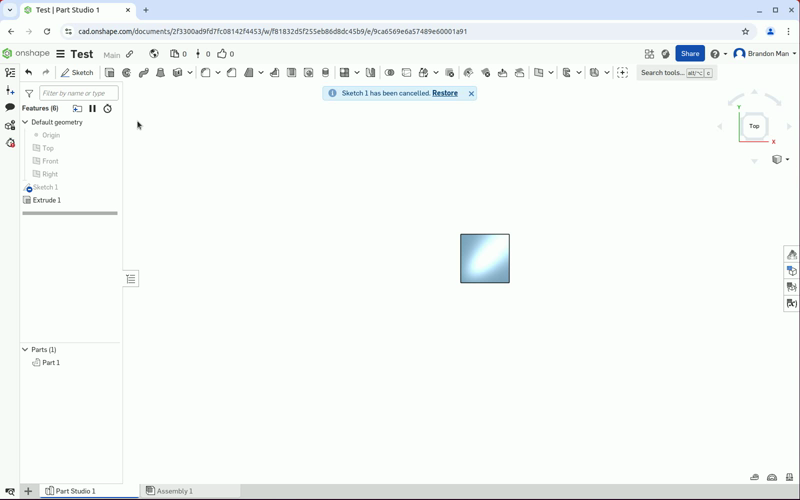
mouse_move(73, 189)
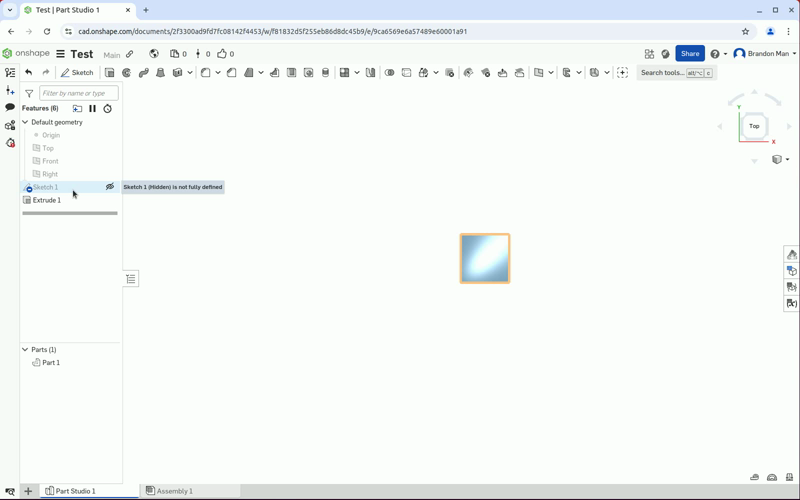
click(73, 189)
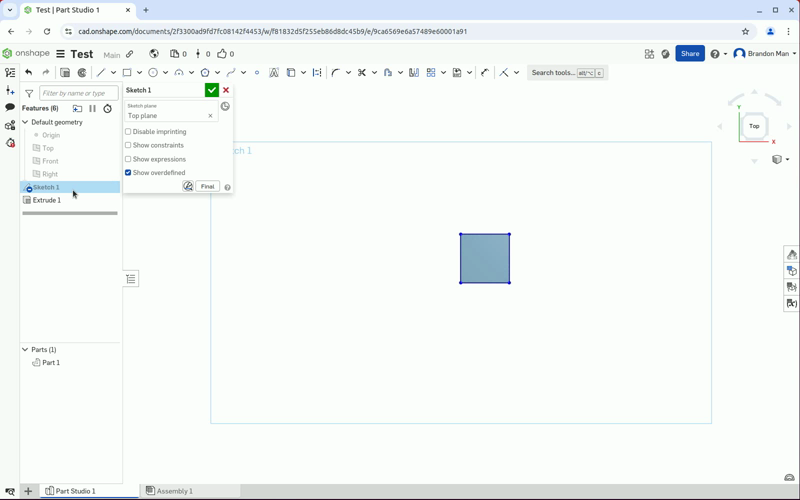
mouse_move(229, 92)
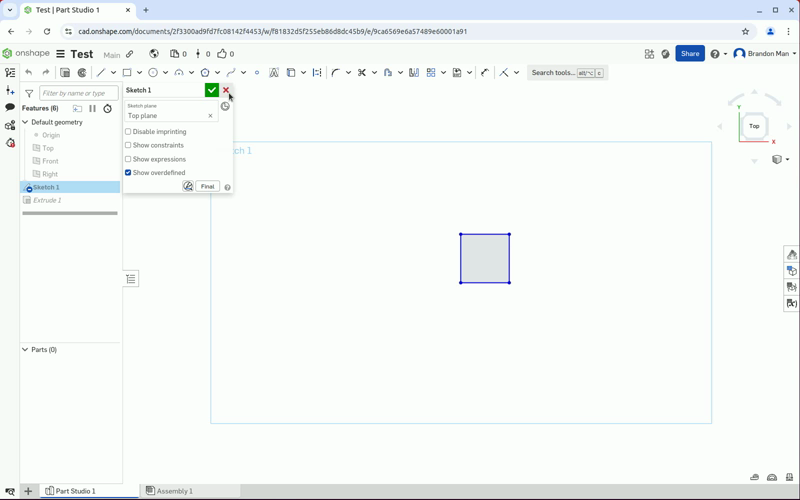
click(229, 92)
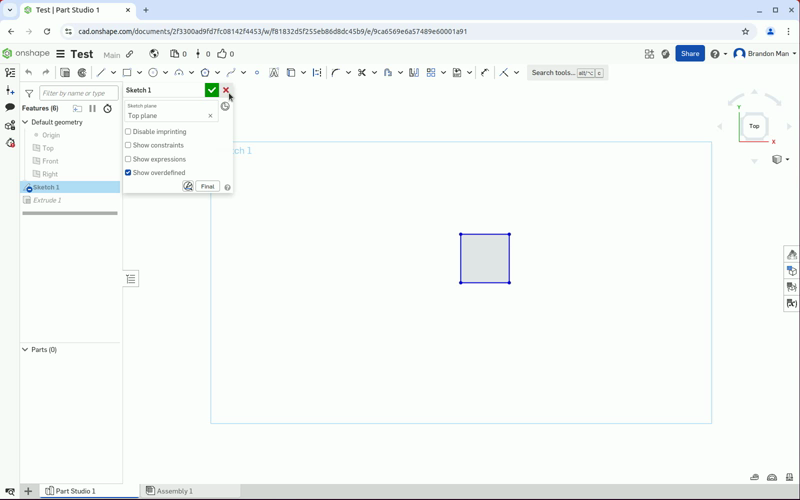
key(shift+s)
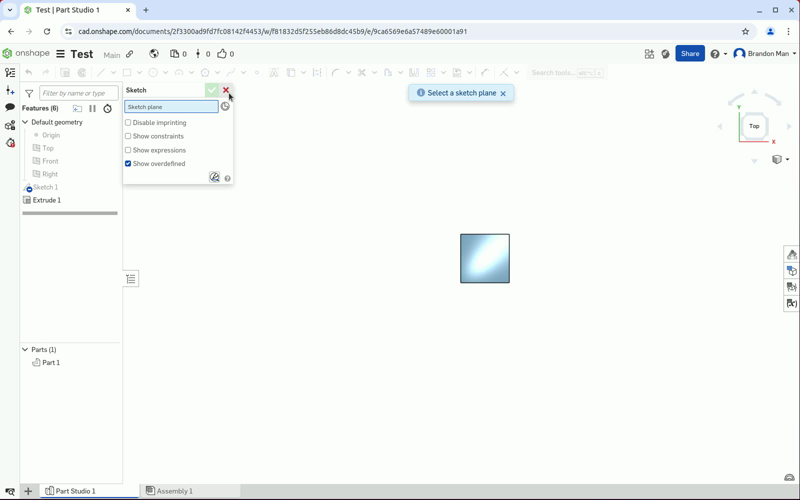
mouse_move(73, 150)
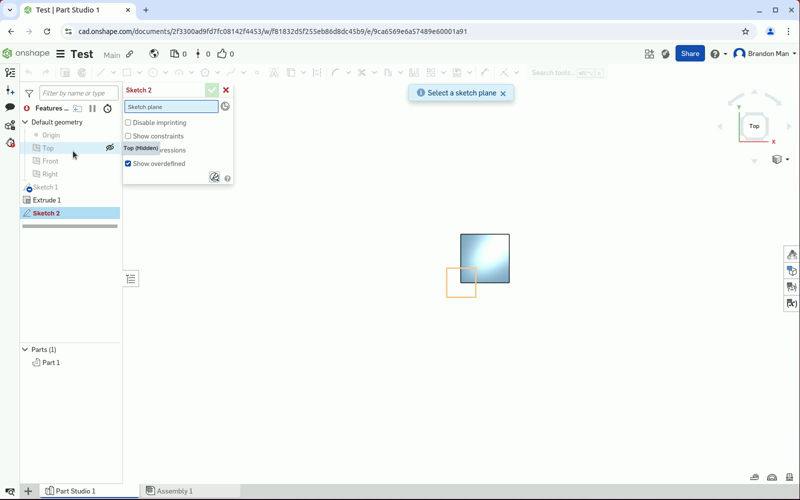
click(73, 150)
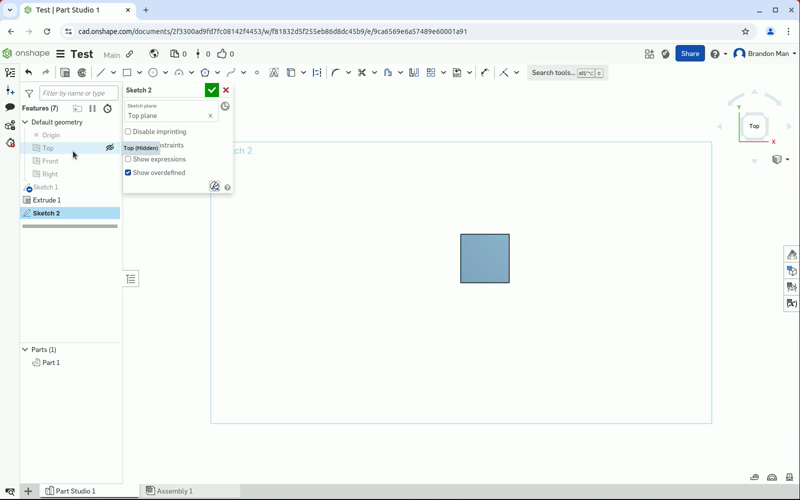
mouse_move(73, 352)
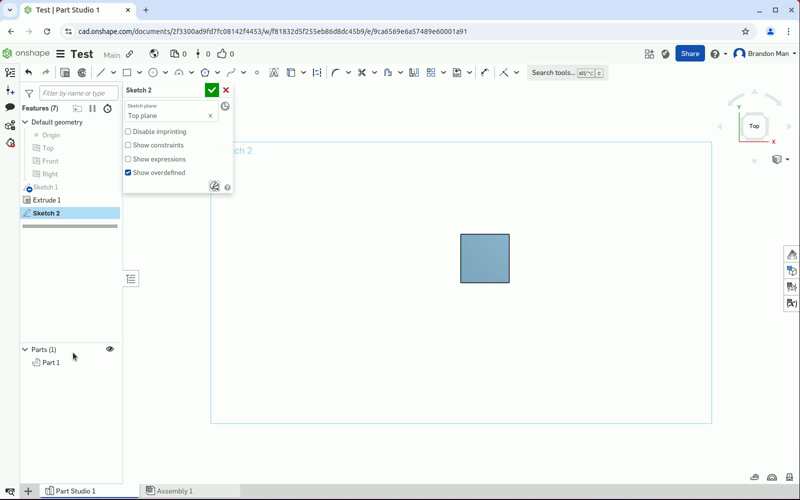
key(y)
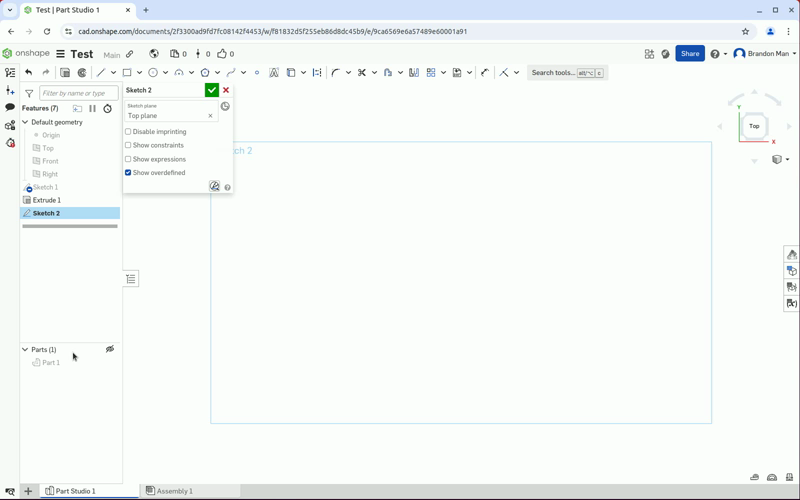
key(l)
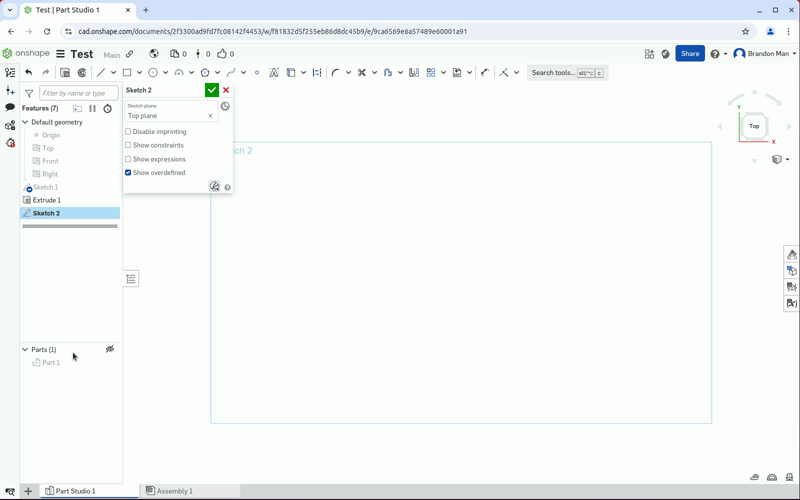
key_down(shift)
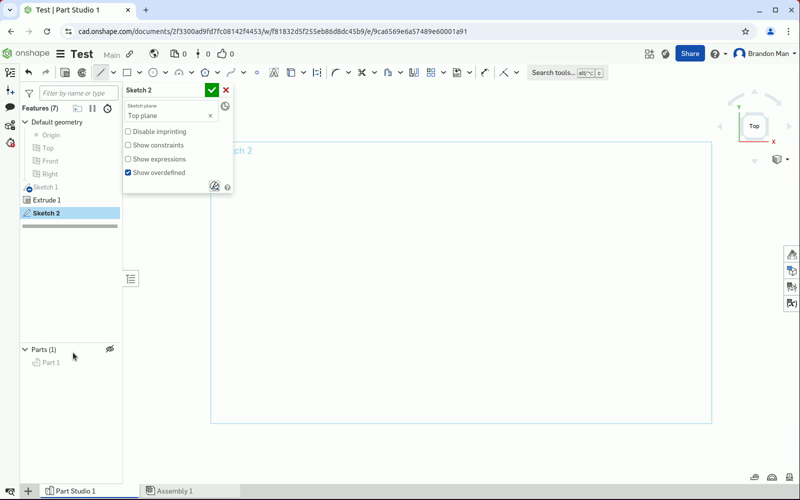
mouse_move(508, 282)
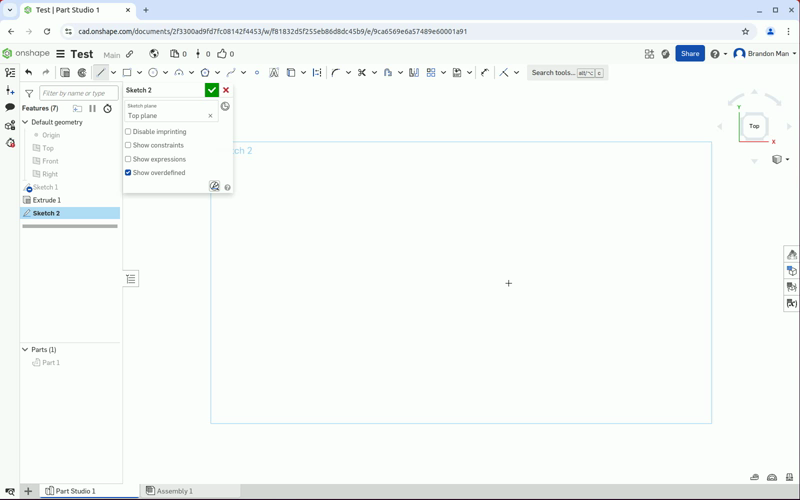
click(508, 282)
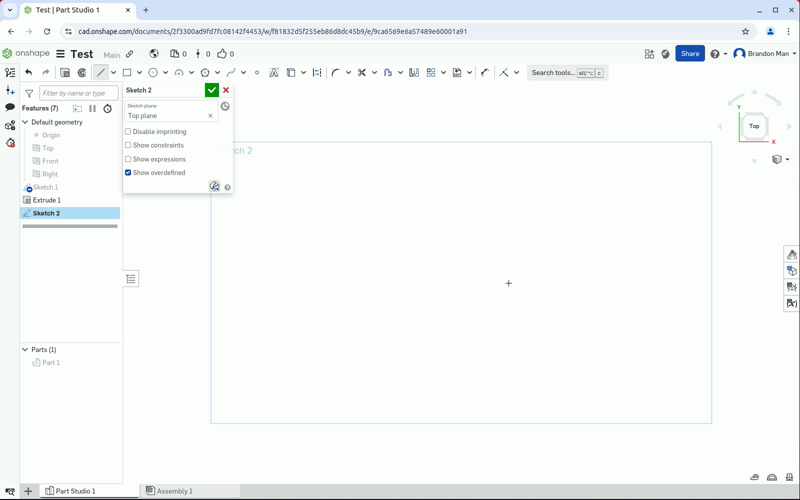
key_up(shift)
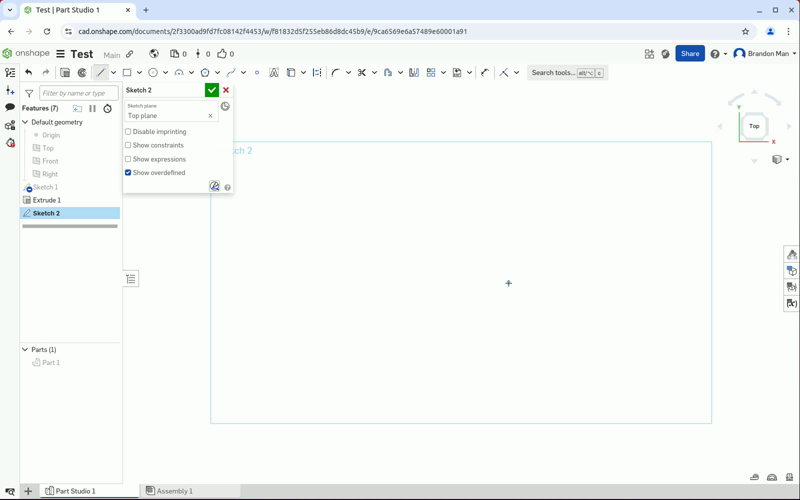
key_down(shift)
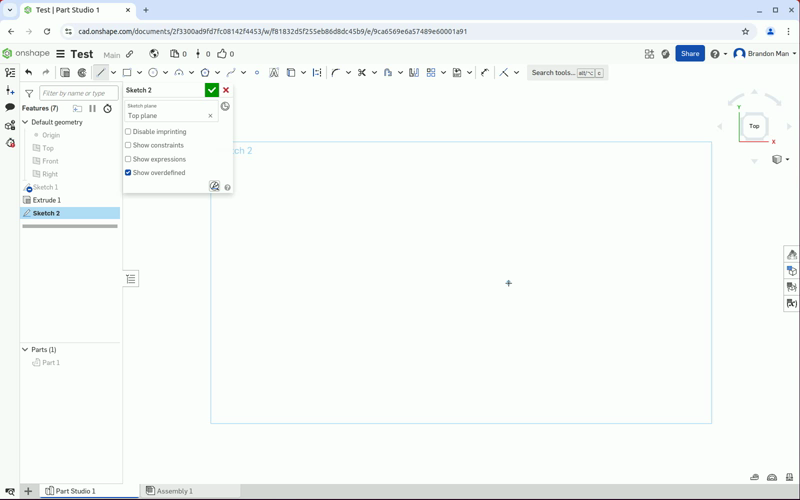
mouse_move(538, 282)
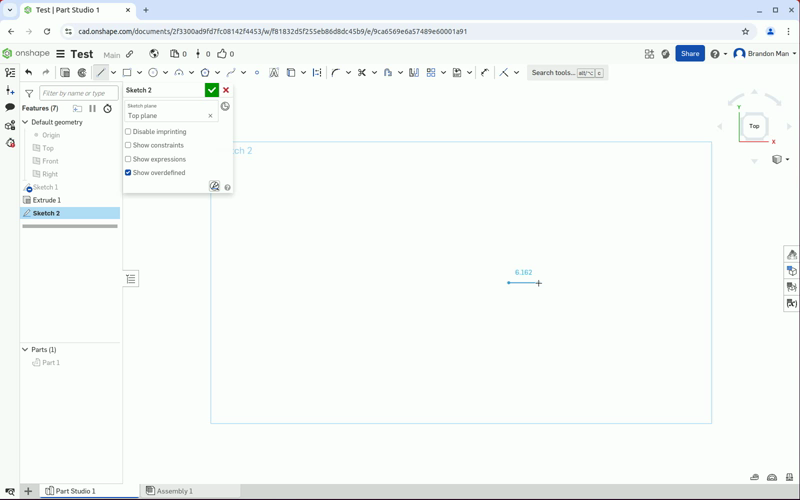
mouse_move(549, 282)
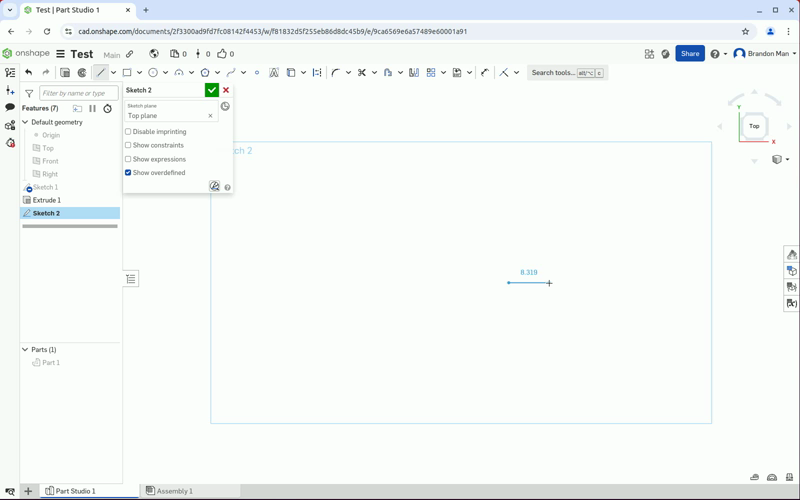
click(549, 282)
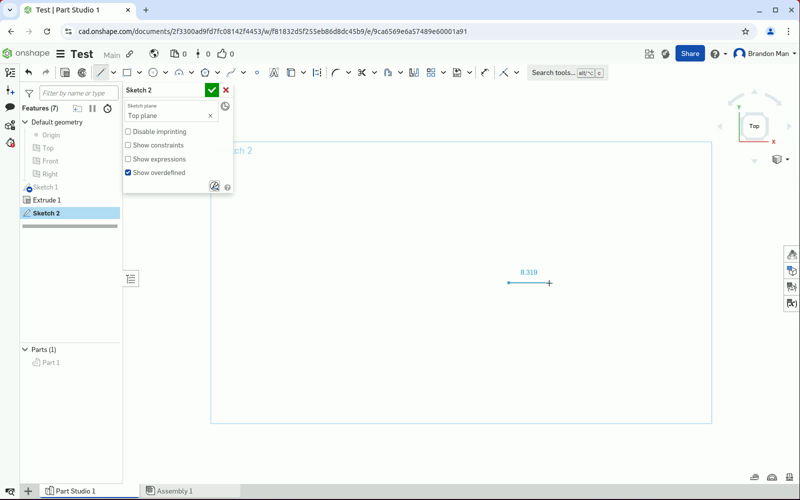
key_up(shift)
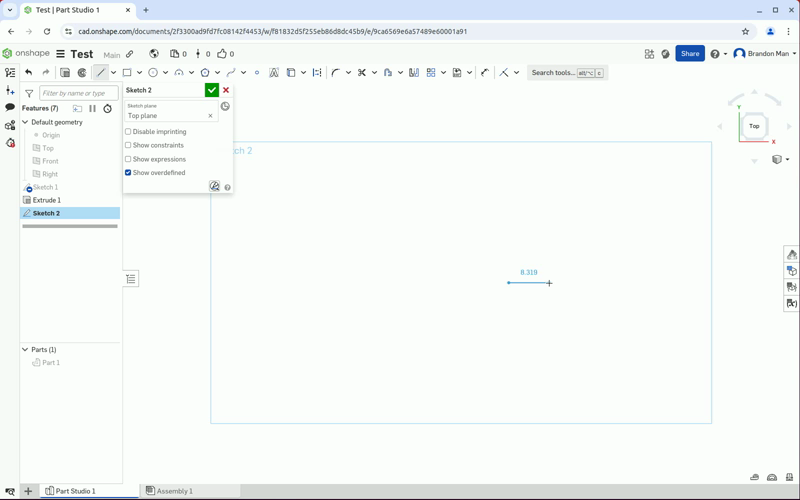
key(esc)
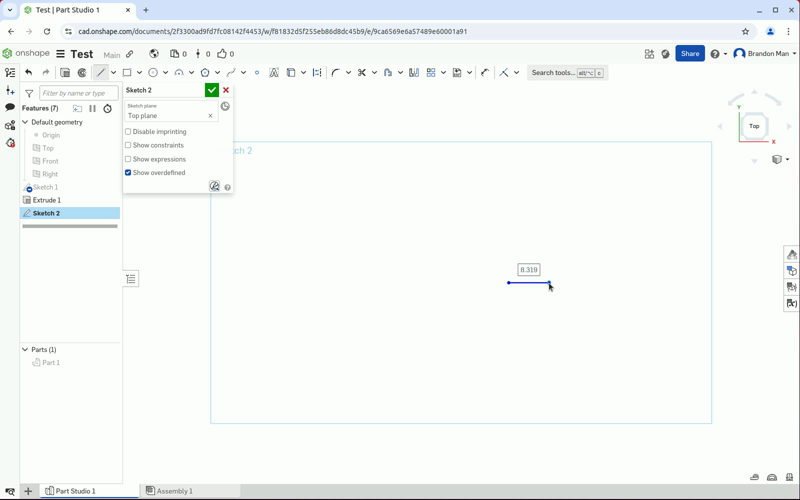
key(a)
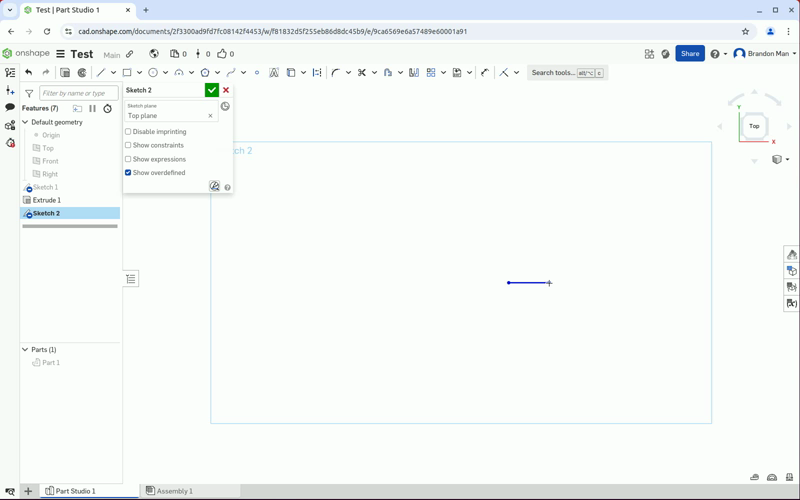
mouse_move(549, 282)
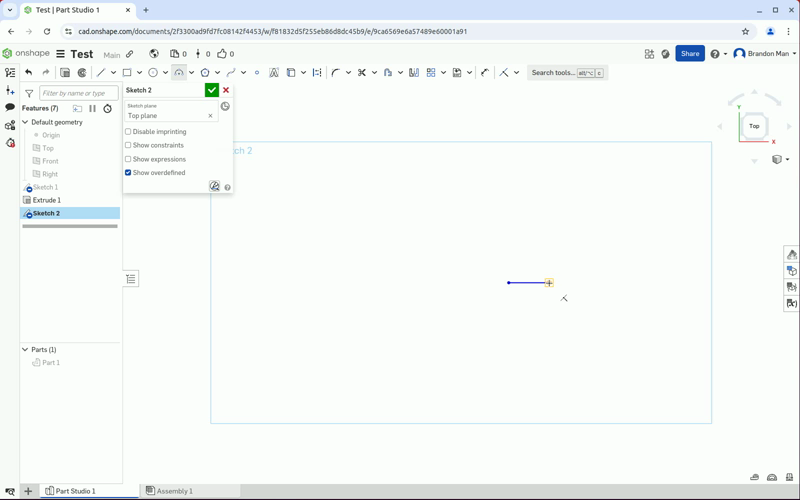
click(549, 282)
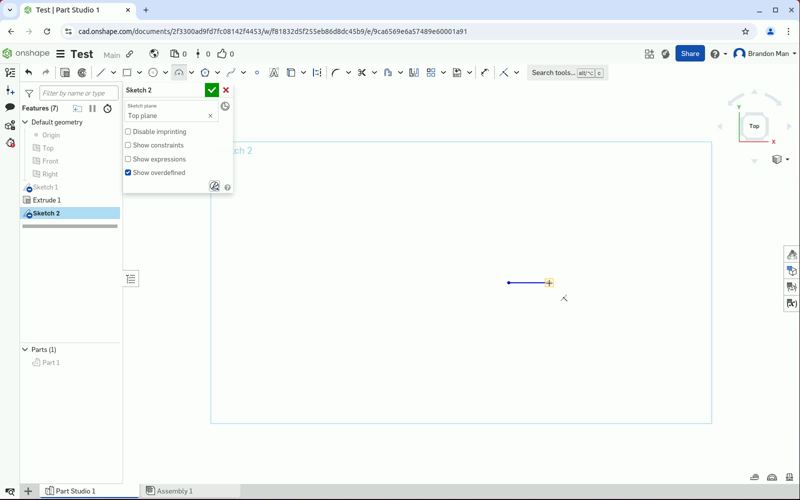
key_down(shift)
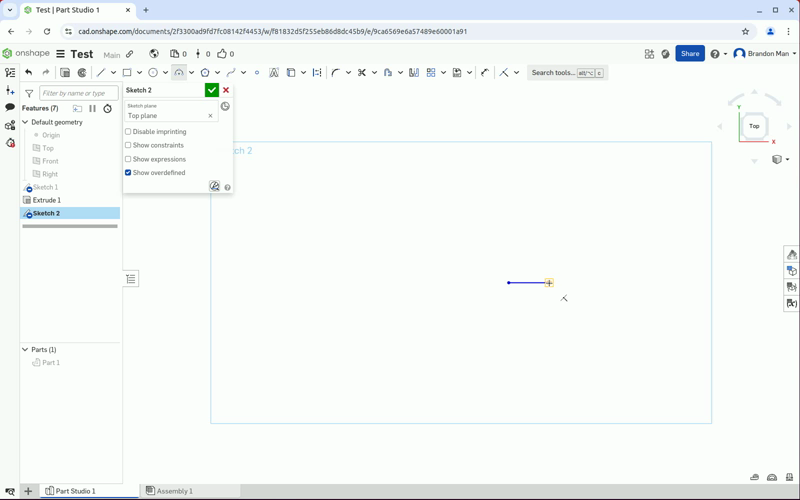
mouse_move(549, 234)
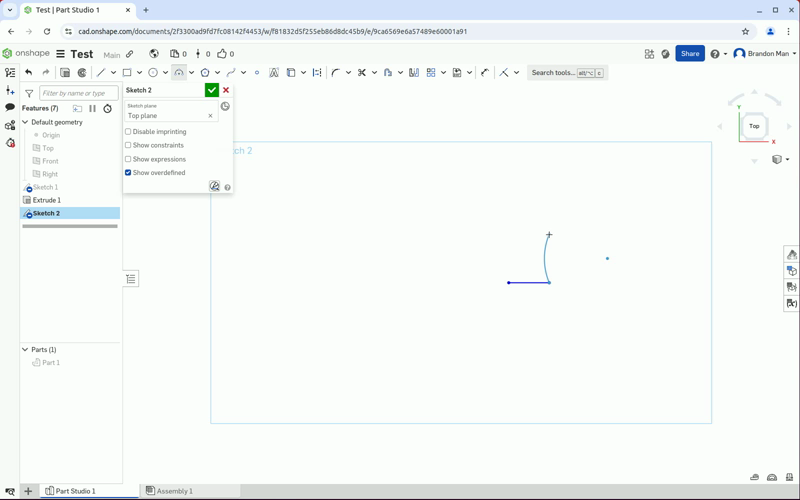
click(549, 234)
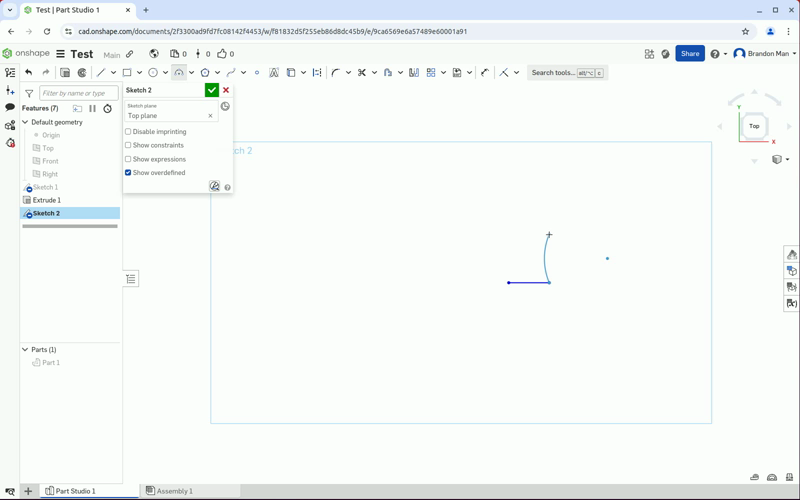
mouse_move(573, 258)
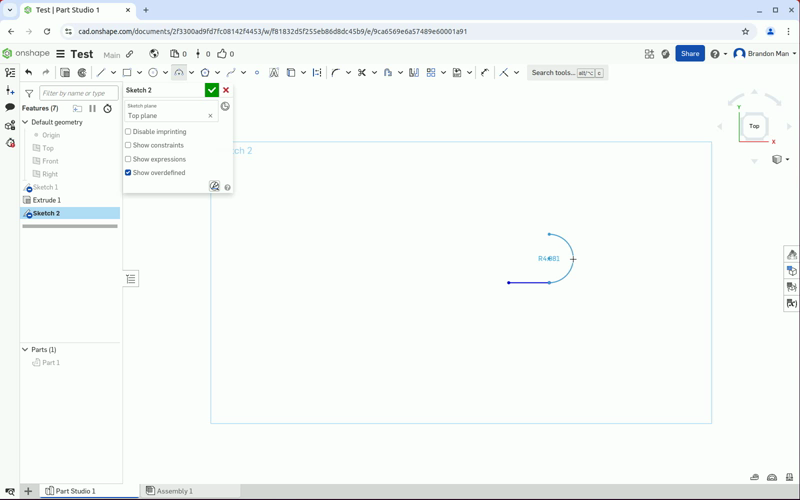
click(573, 258)
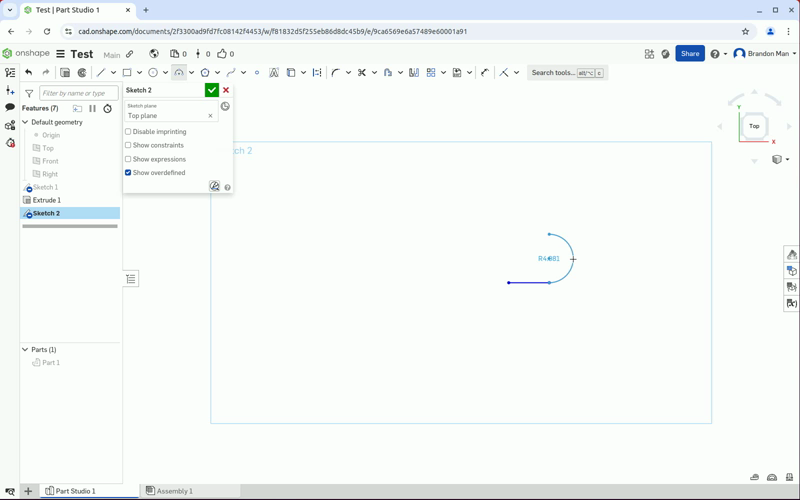
key_up(shift)
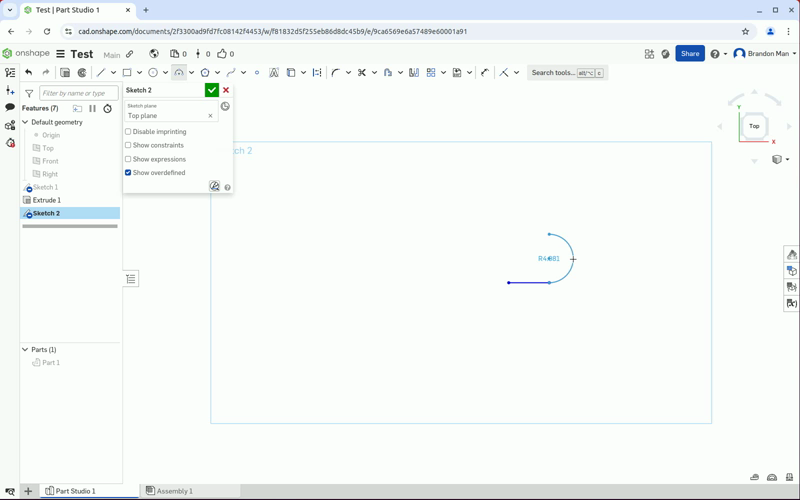
key(esc)
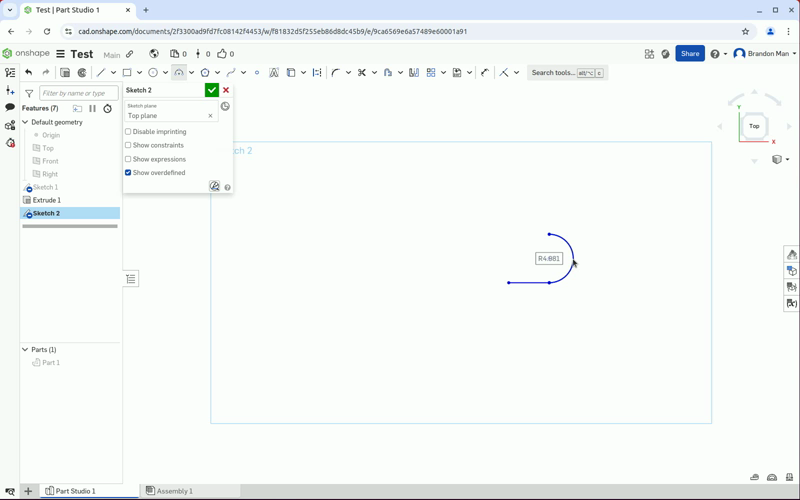
key(l)
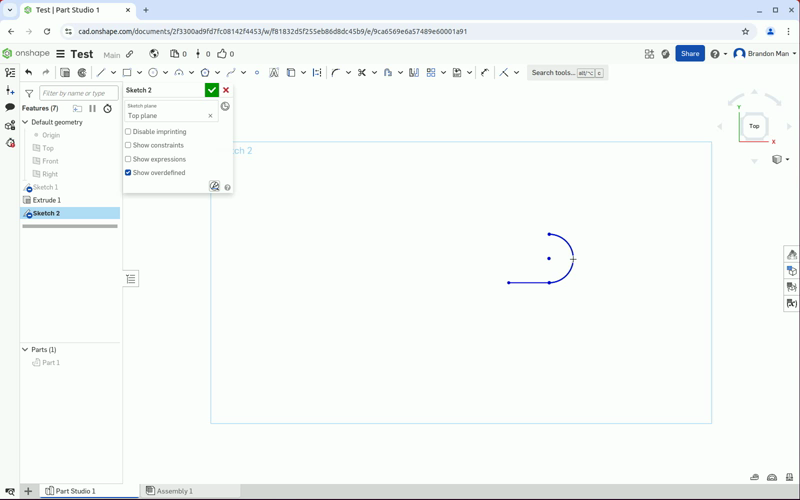
mouse_move(549, 234)
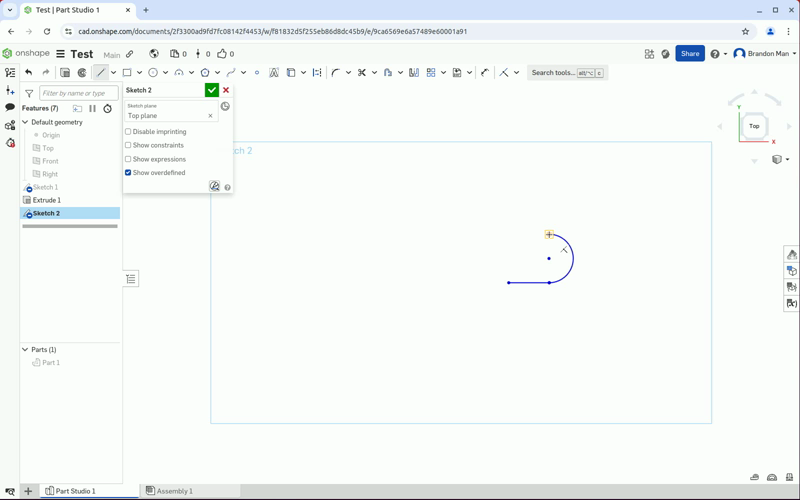
click(549, 234)
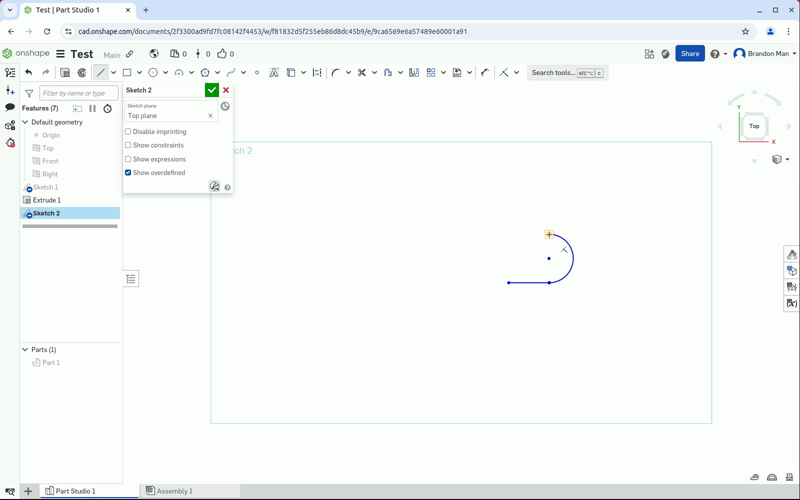
key_down(shift)
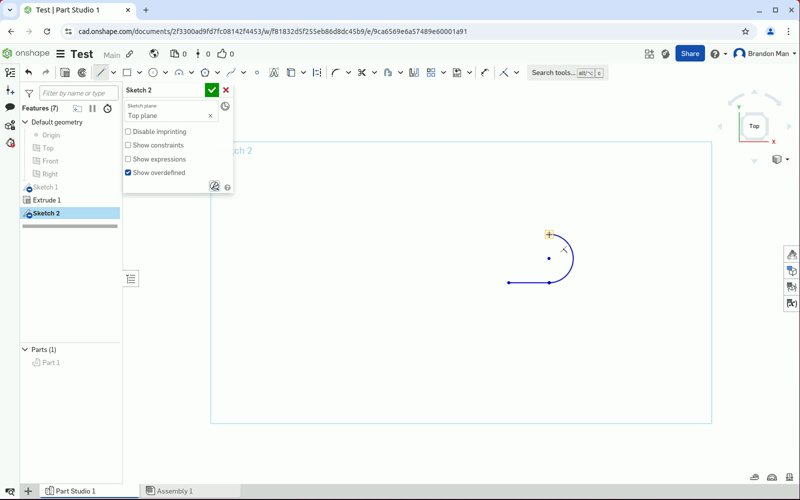
mouse_move(579, 234)
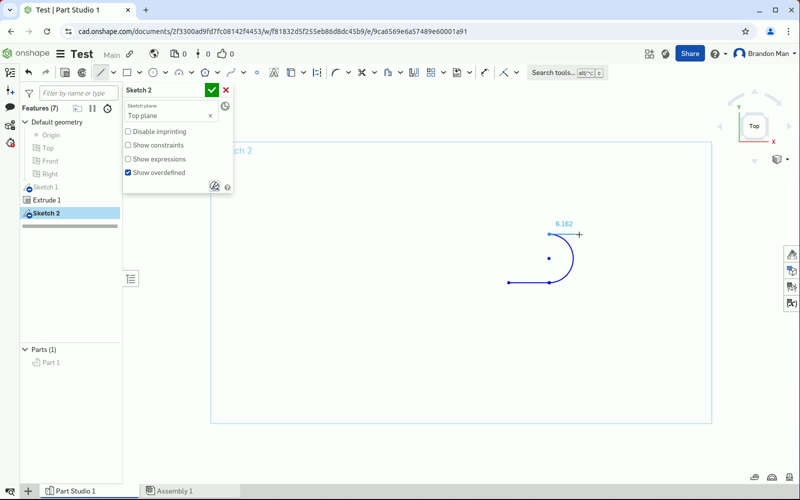
mouse_move(508, 234)
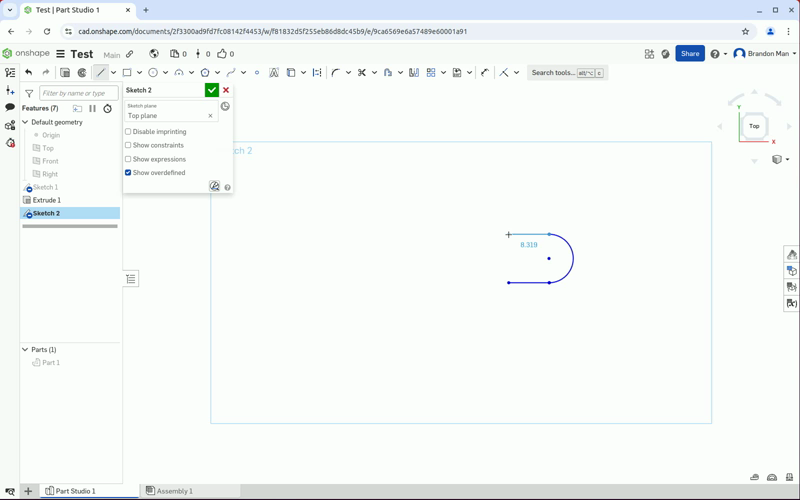
click(508, 234)
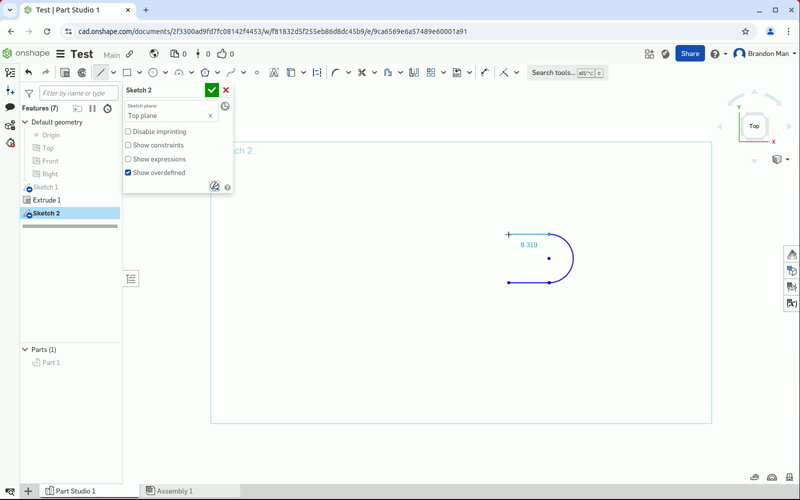
key_up(shift)
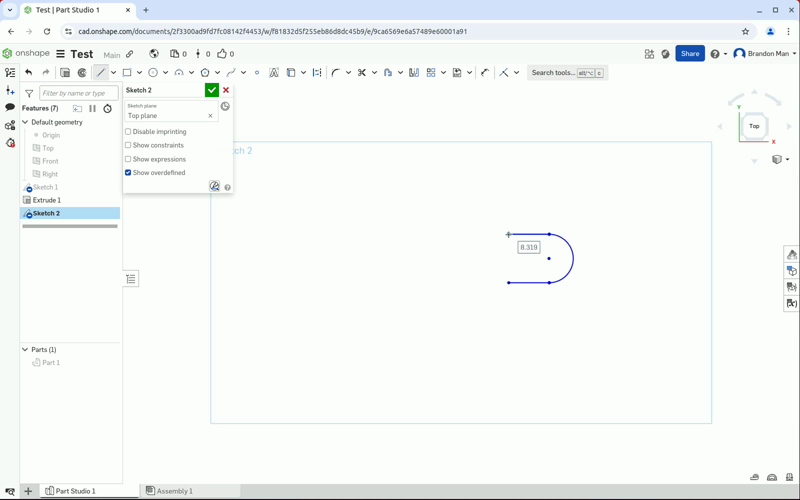
mouse_move(538, 234)
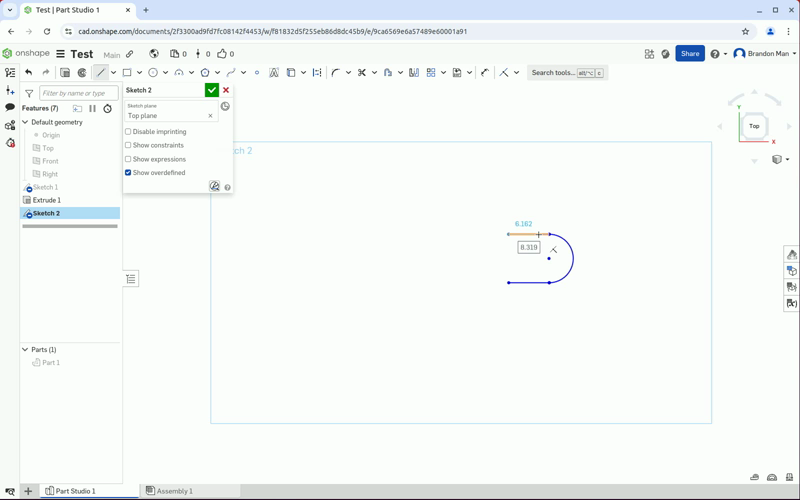
key_down(shift)
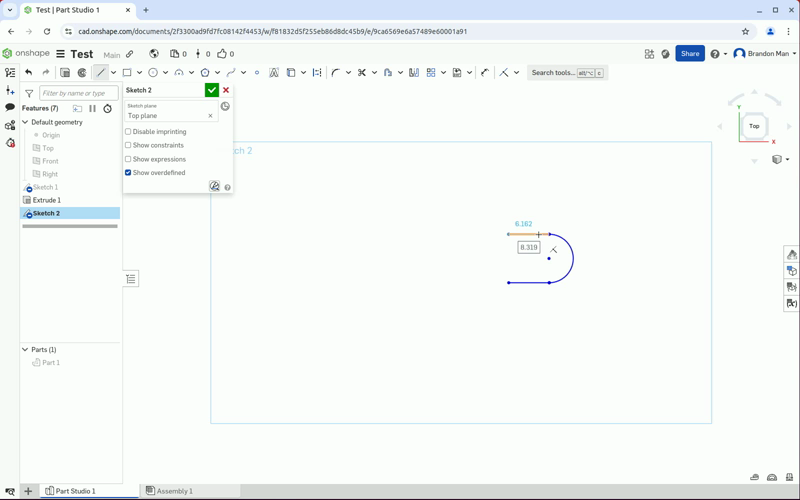
mouse_move(508, 282)
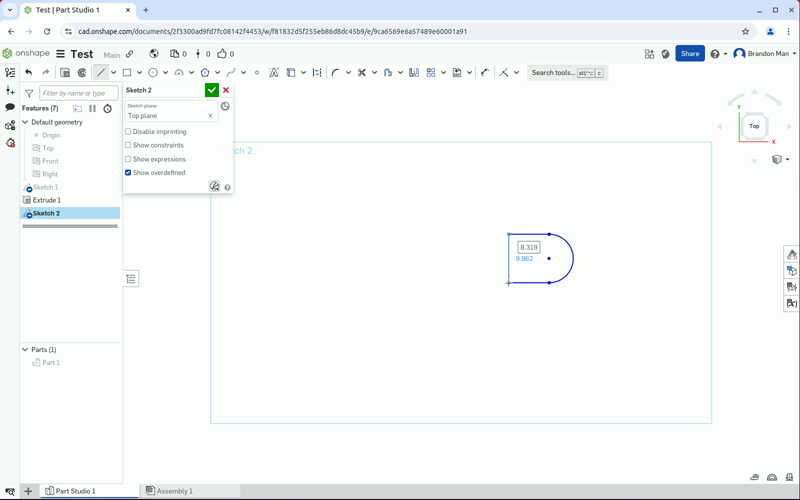
key_up(shift)
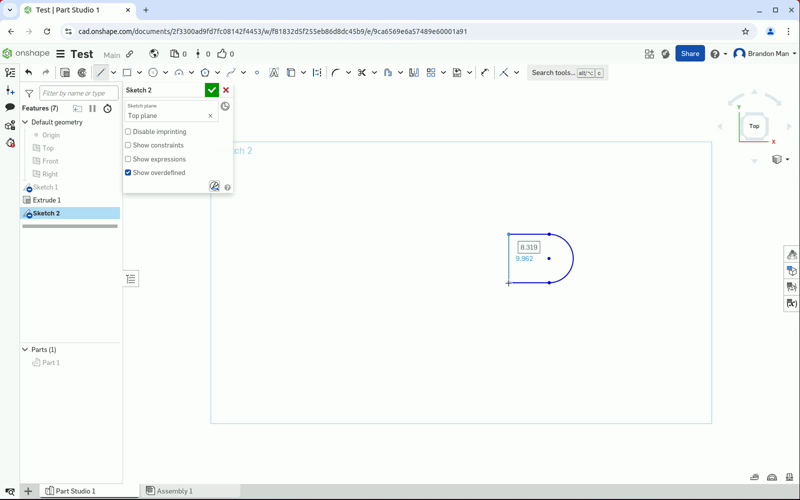
click(508, 282)
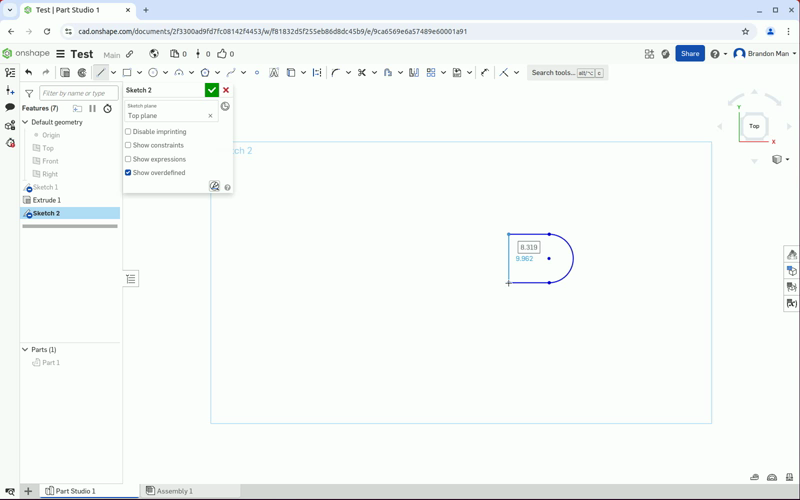
key(esc)
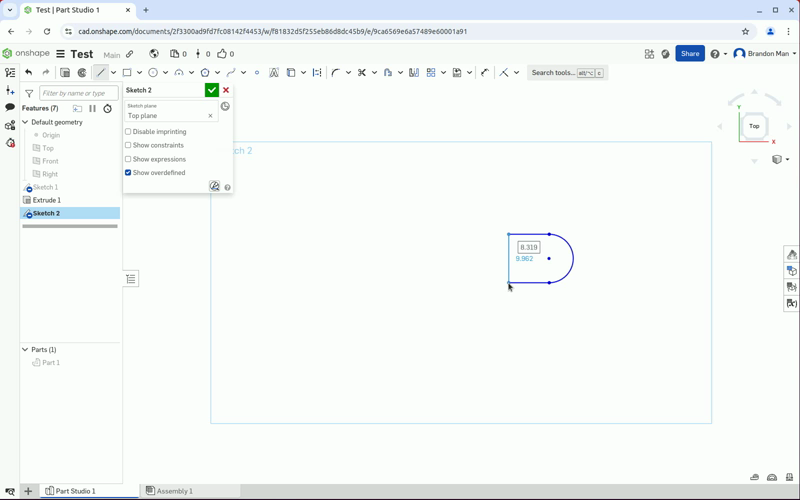
mouse_move(530, 253)
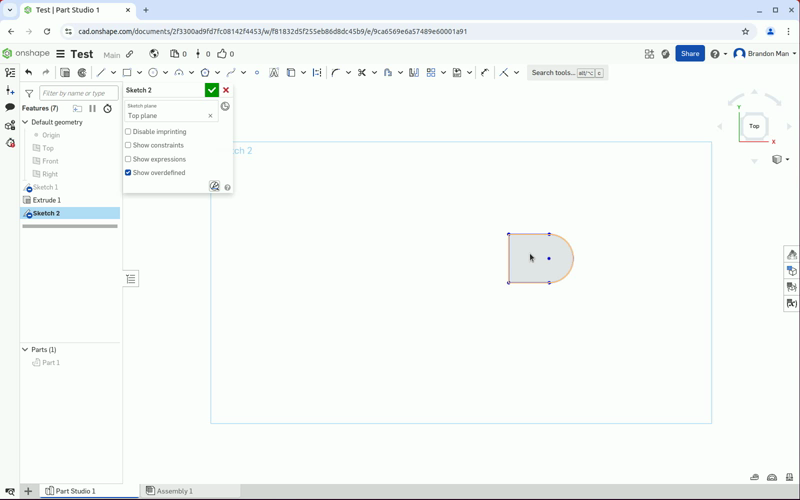
click(530, 253)
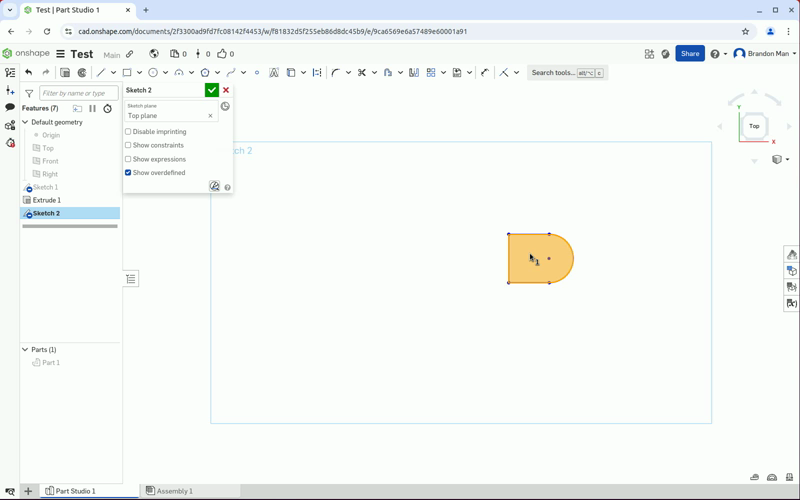
mouse_move(73, 352)
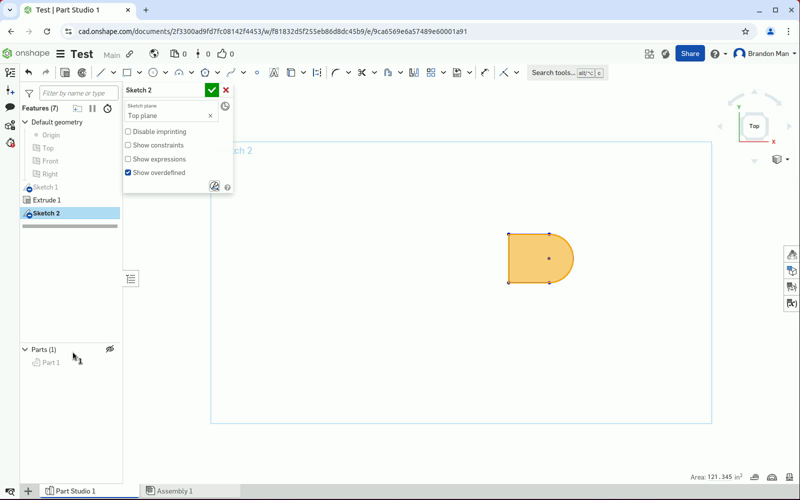
key(shift+y)
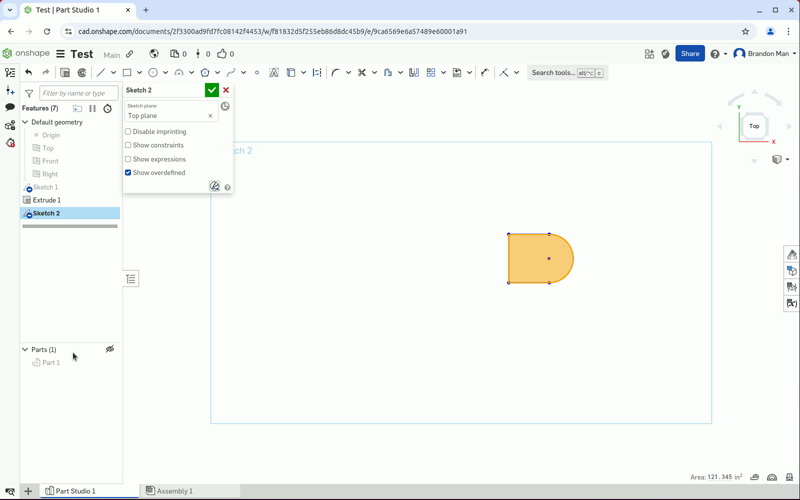
key(shift+e)
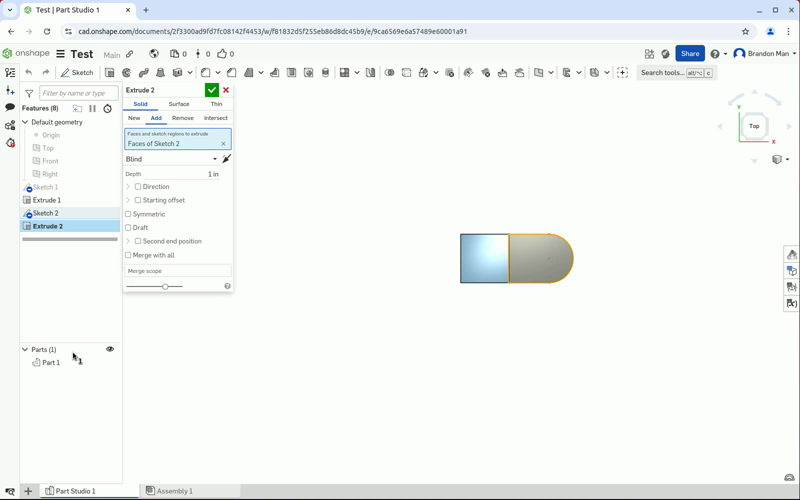
mouse_move(143, 106)
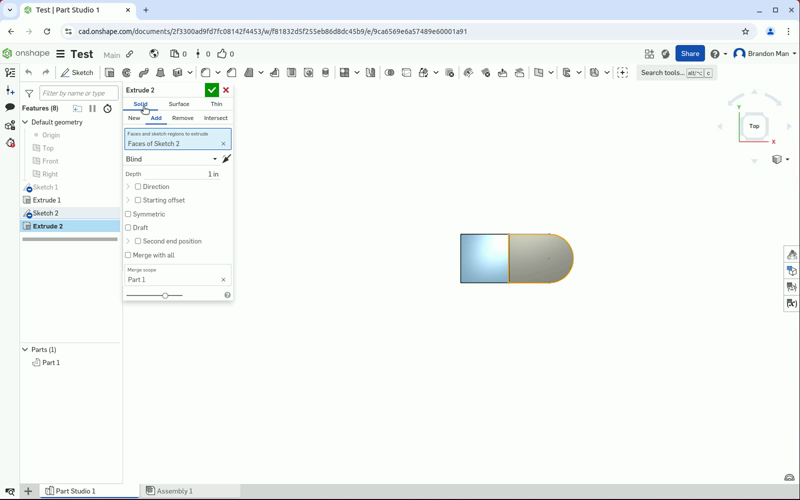
click(143, 106)
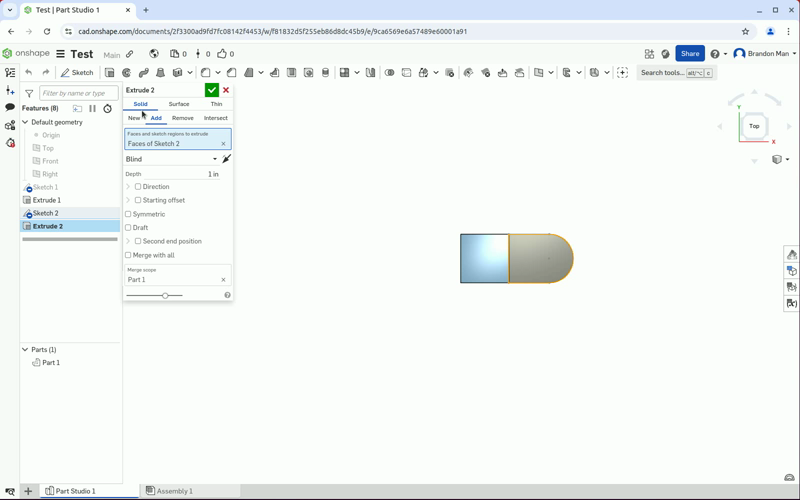
mouse_move(137, 120)
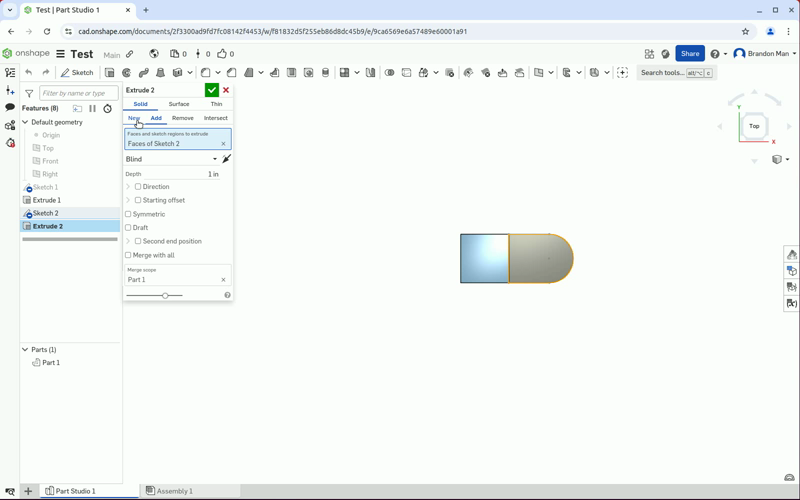
click(137, 120)
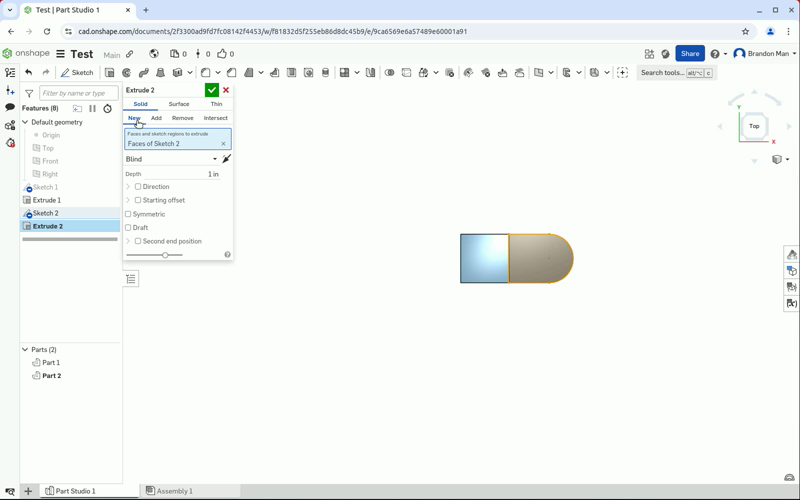
key(tab, 4)
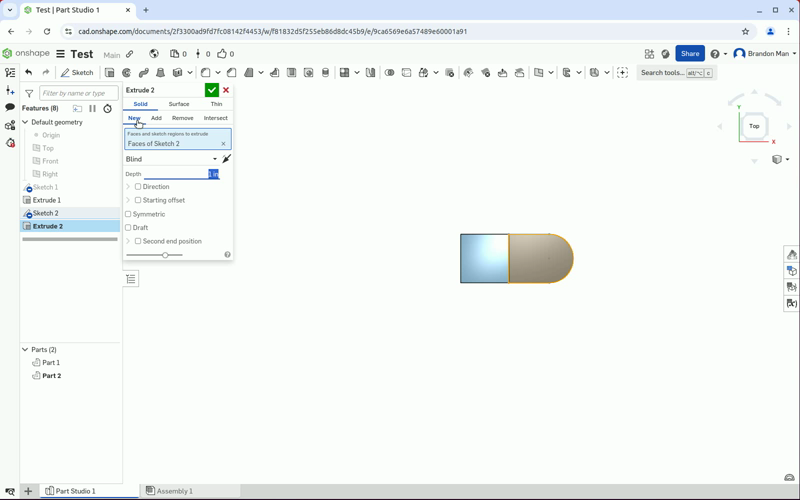
text(9.869)
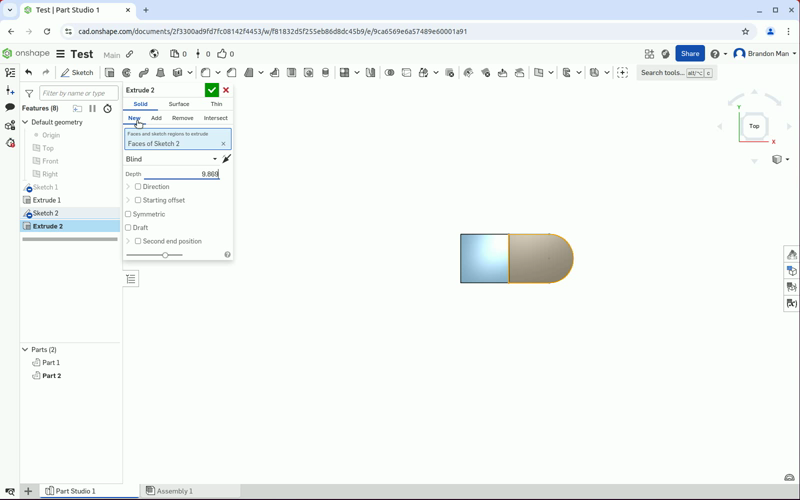
key(enter)
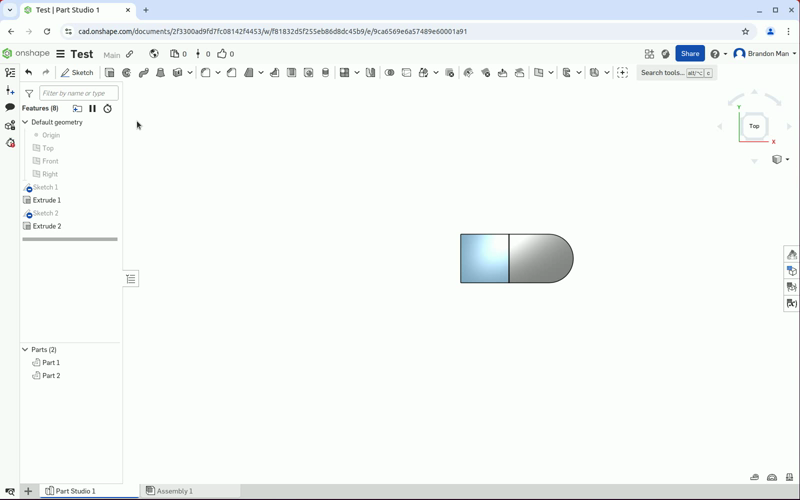
key(shift+h)
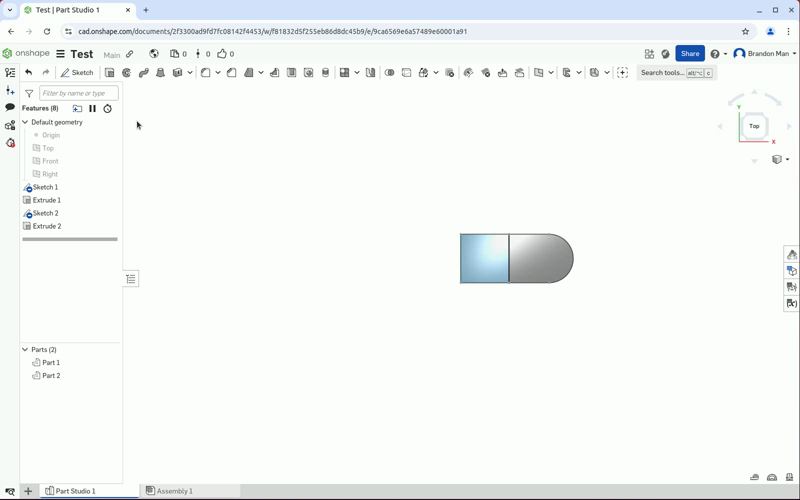
key(shift+h)
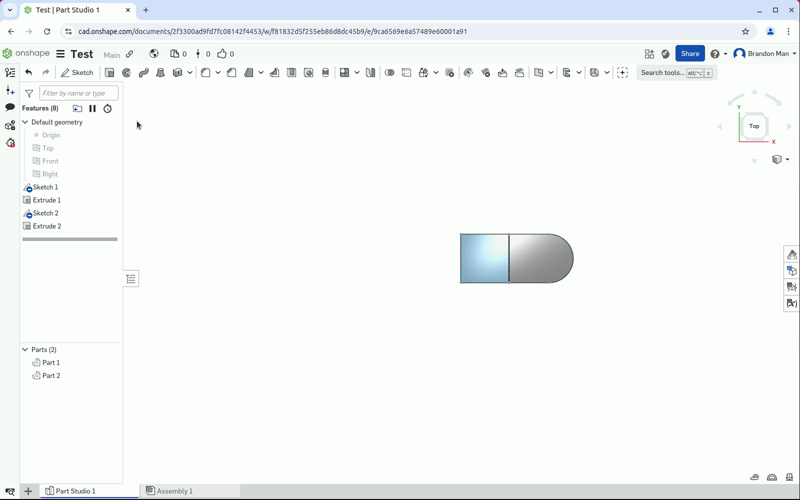
key(shift+7)
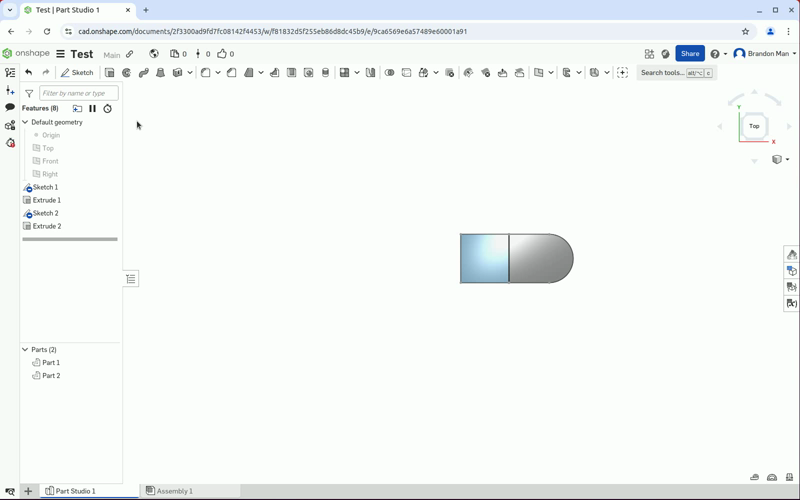
key(up, 3)
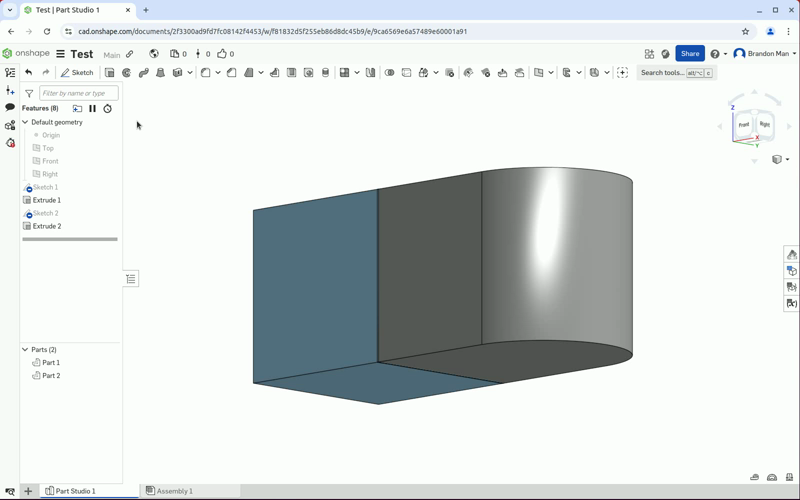
key(left, 3)
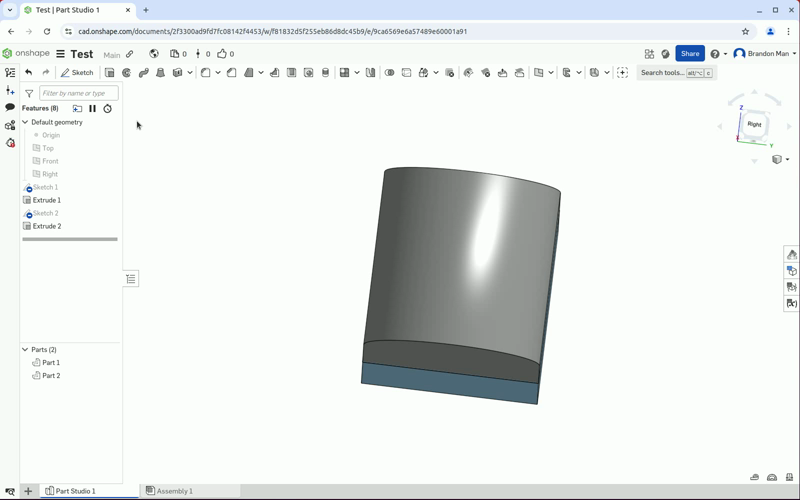
key(right, 3)
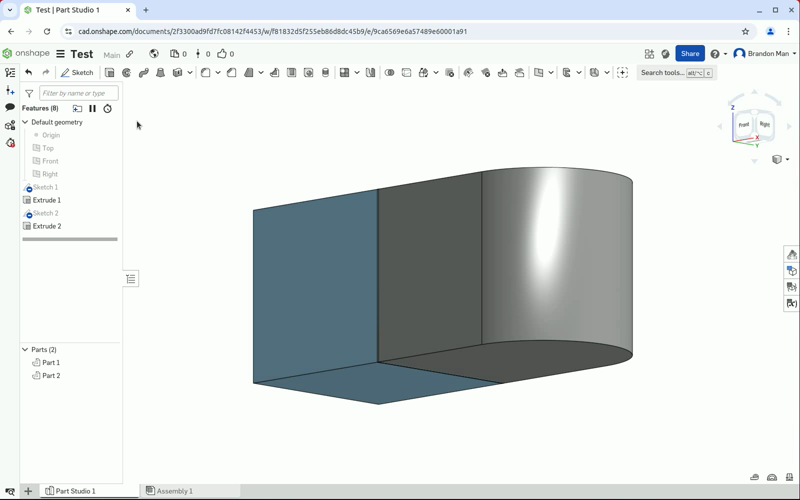
key(down, 3)
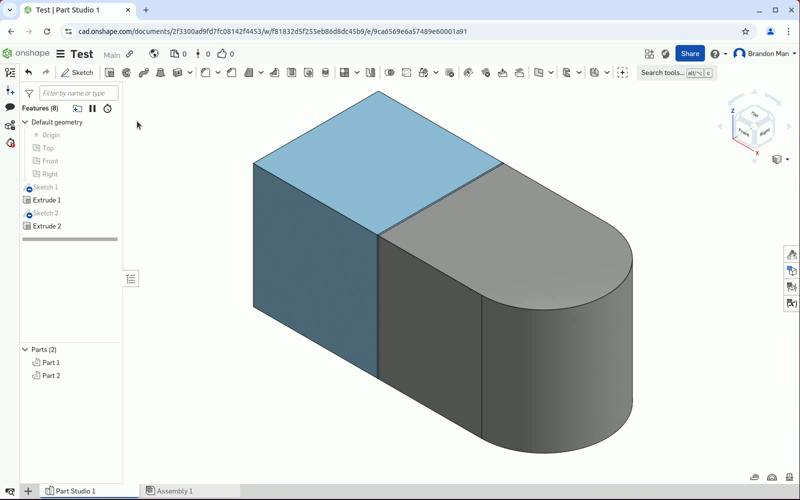
mouse_move(73, 189)
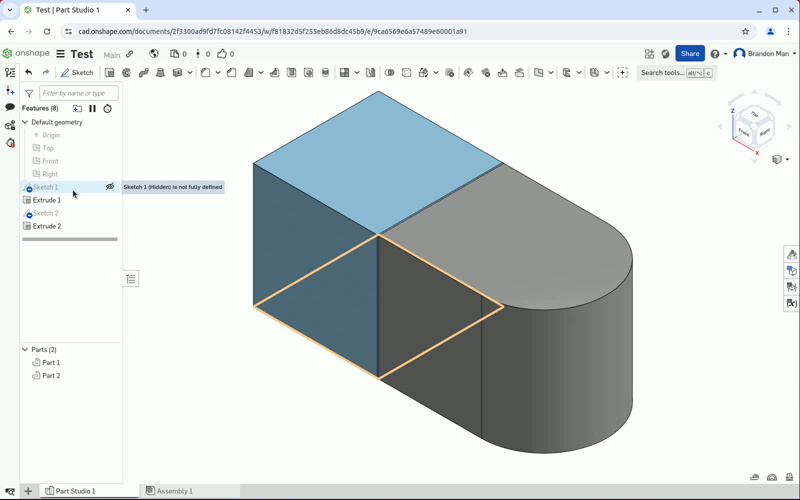
click(73, 189)